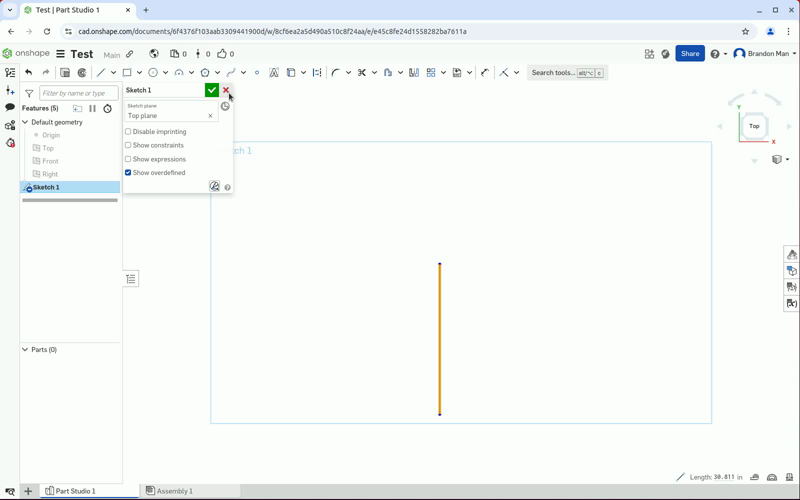
key(shift+h)
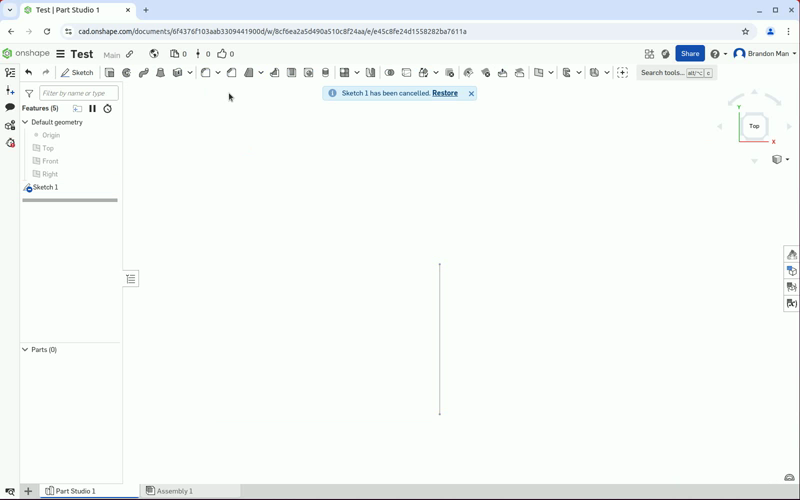
key(shift+s)
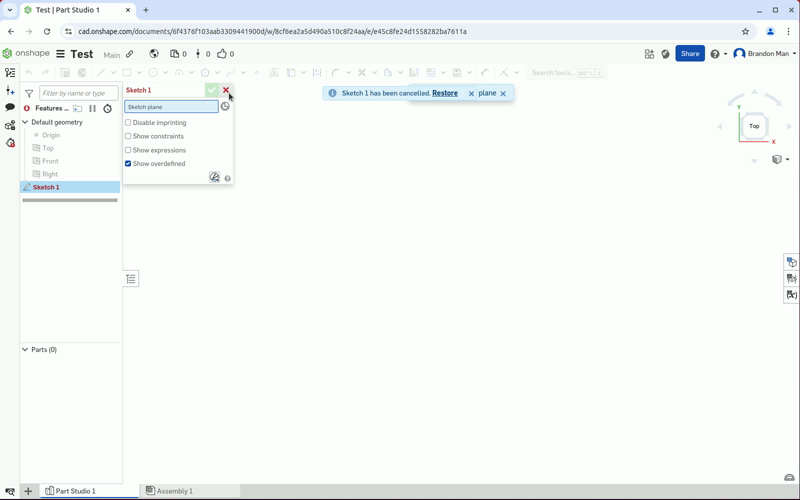
mouse_move(73, 150)
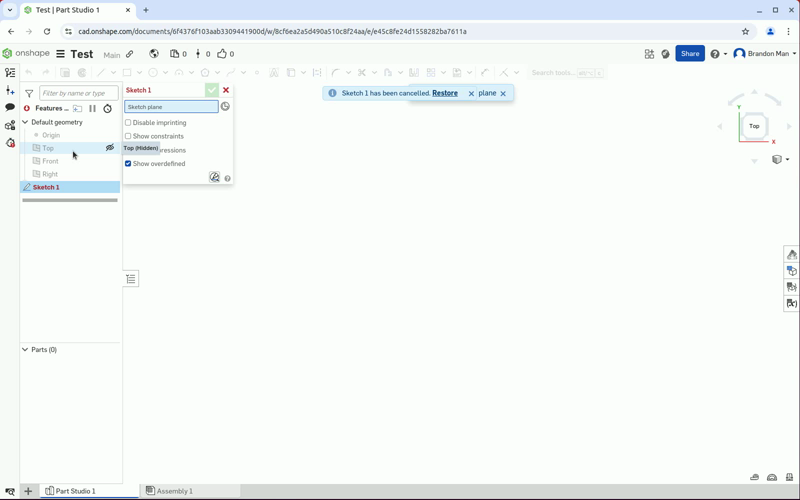
click(73, 150)
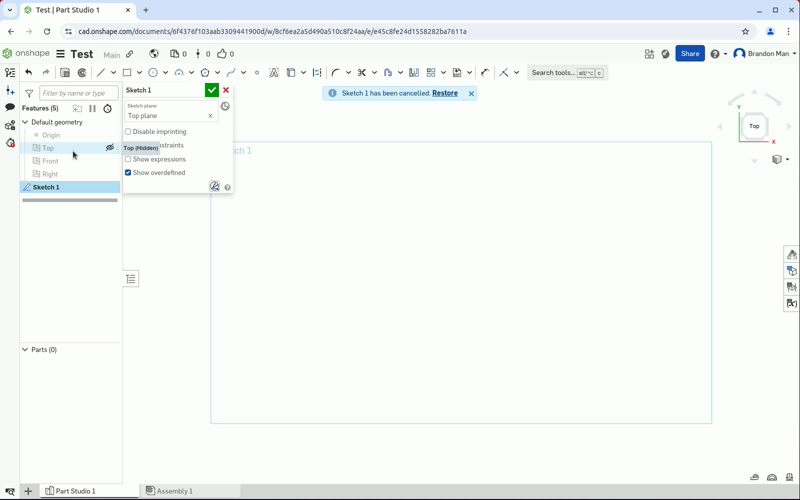
mouse_move(73, 352)
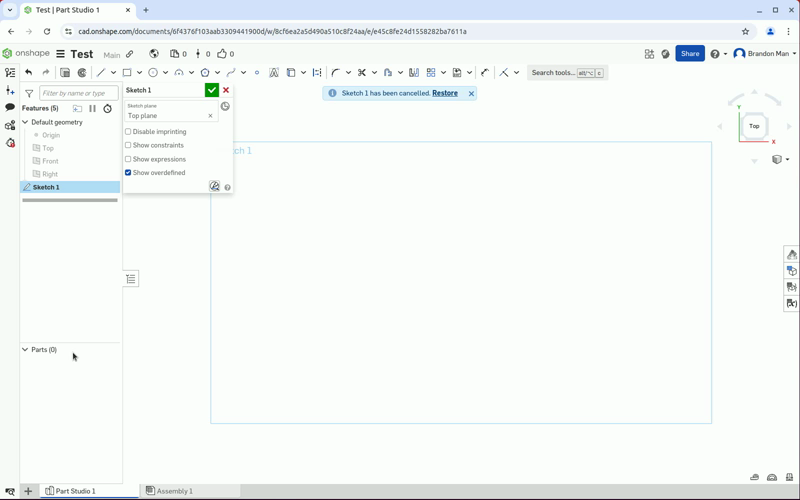
key(y)
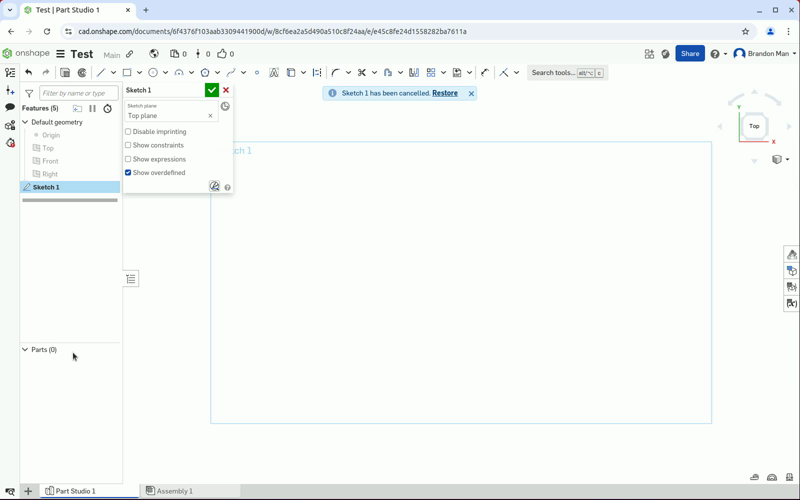
key(l)
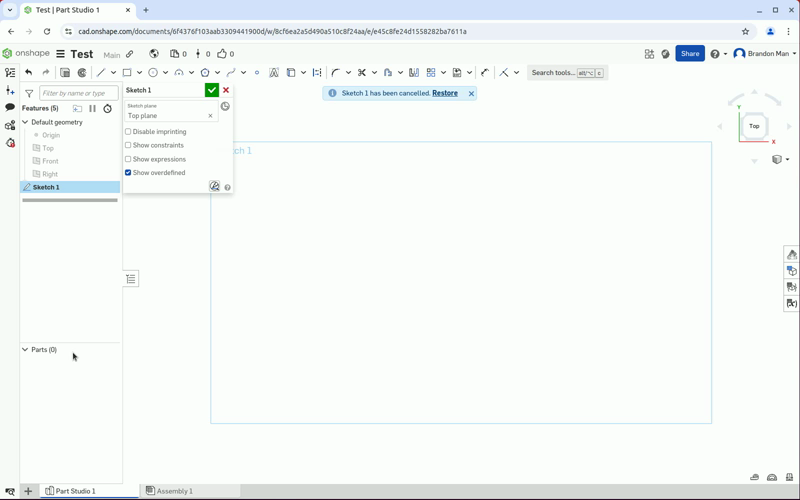
key_down(shift)
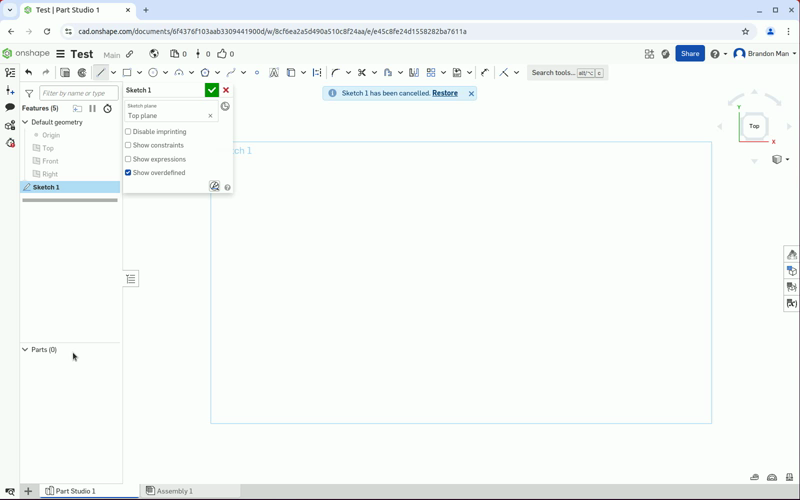
mouse_move(348, 395)
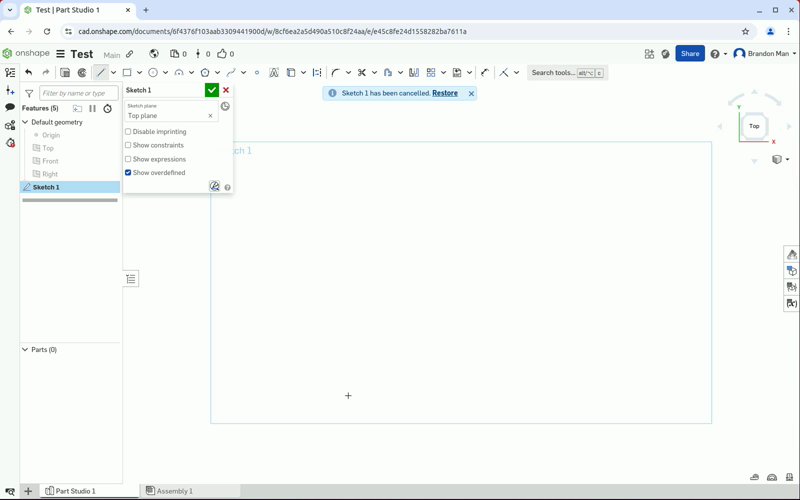
click(348, 395)
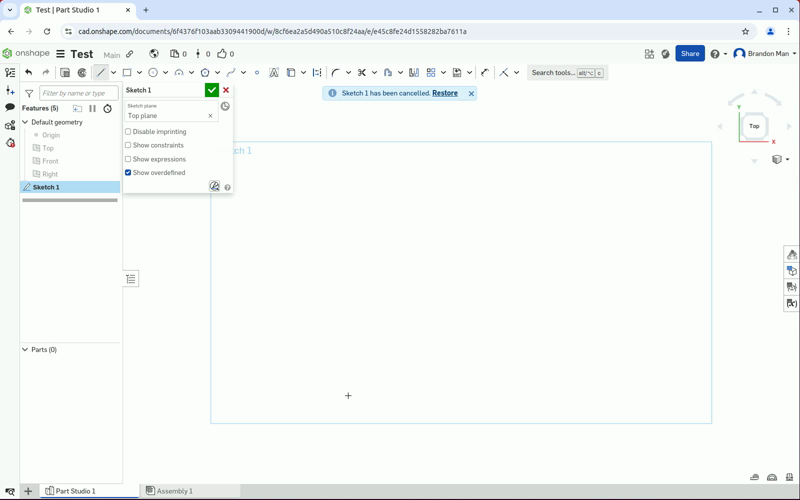
key_up(shift)
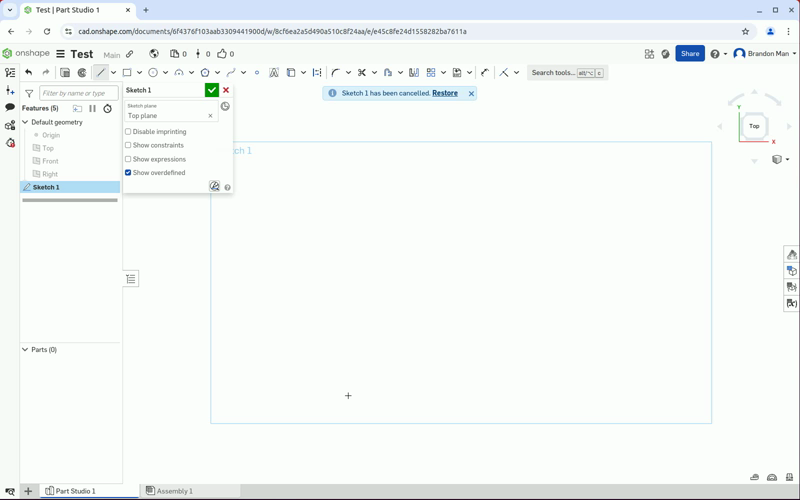
key_down(shift)
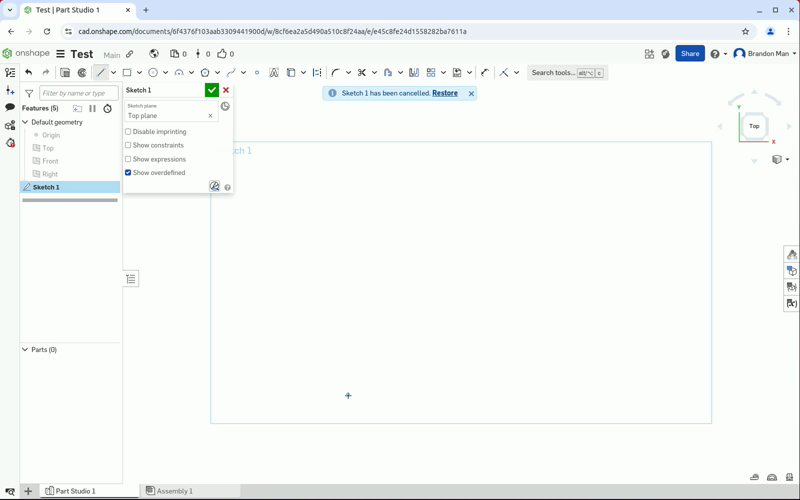
mouse_move(572, 395)
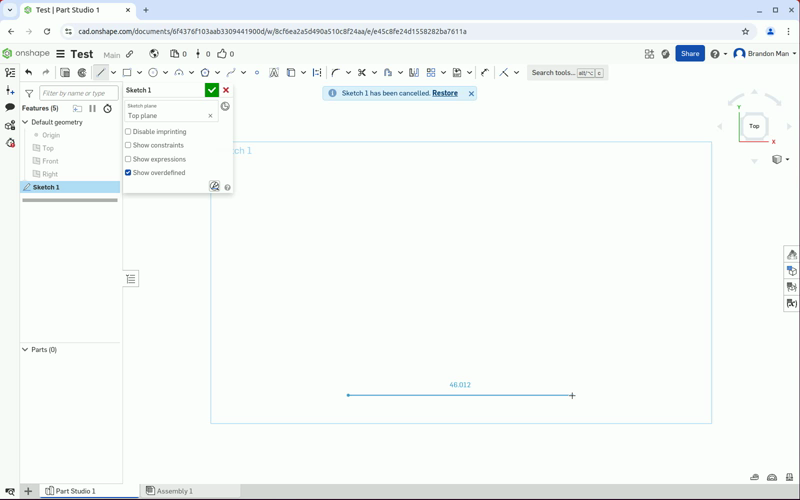
click(572, 395)
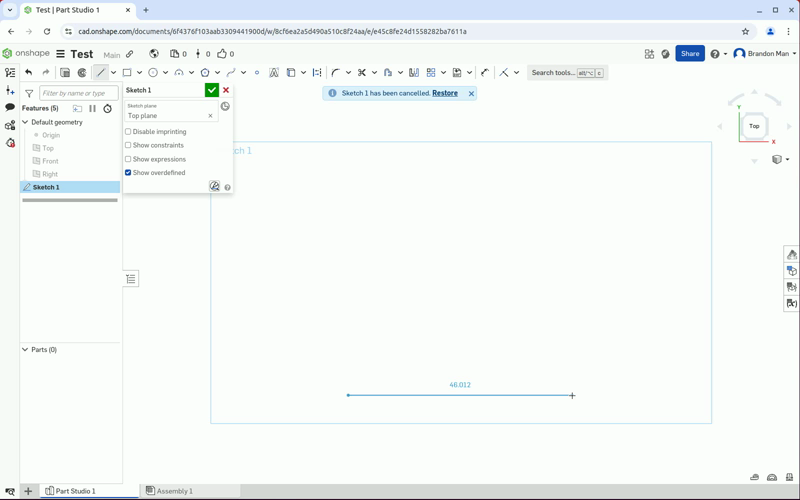
key_up(shift)
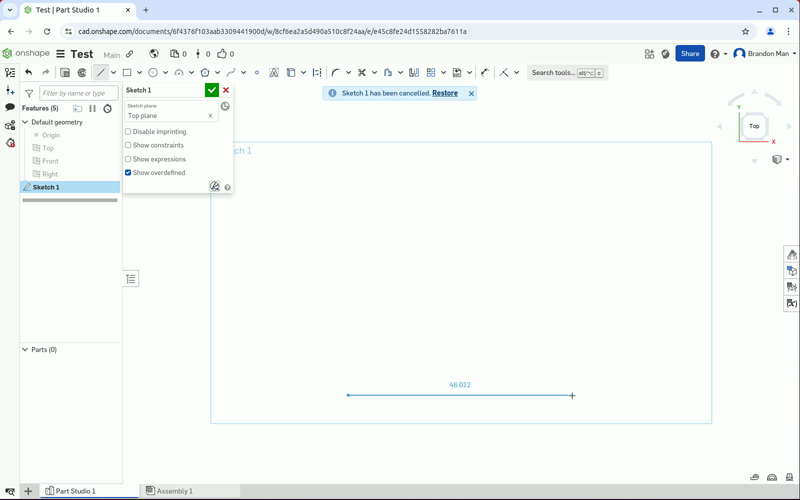
key_down(shift)
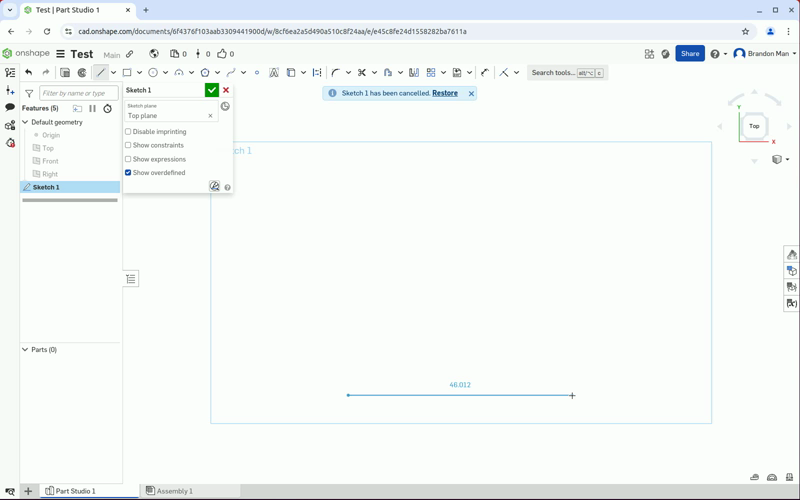
mouse_move(572, 171)
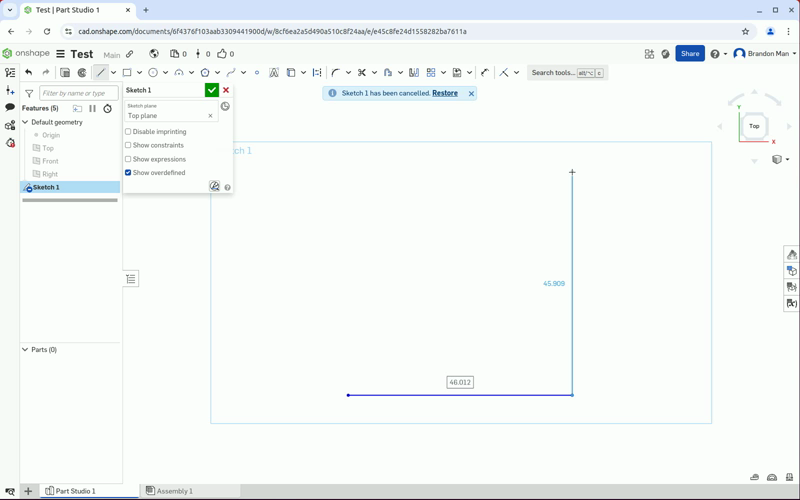
click(572, 171)
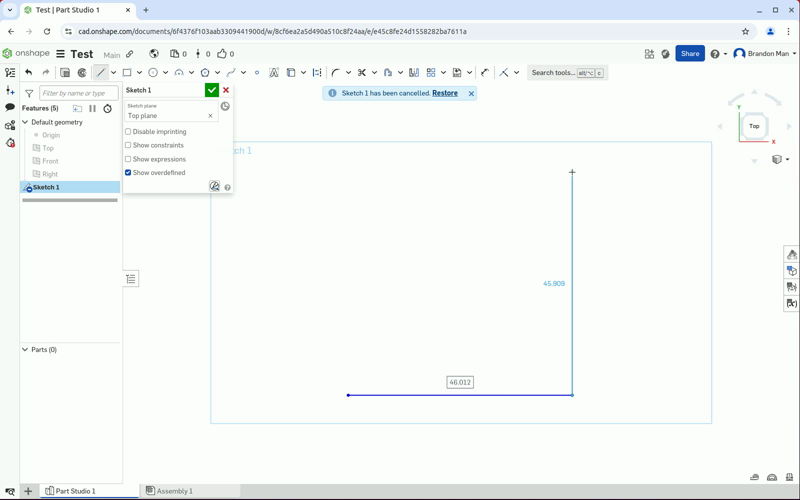
key_up(shift)
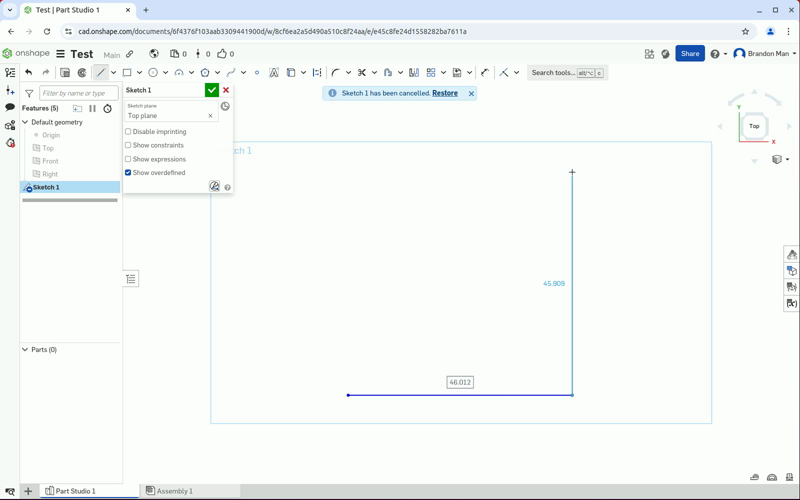
key_down(shift)
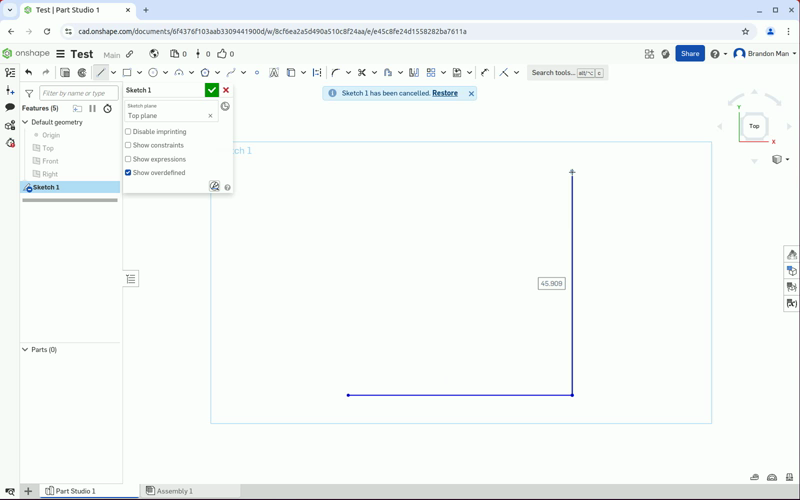
mouse_move(348, 171)
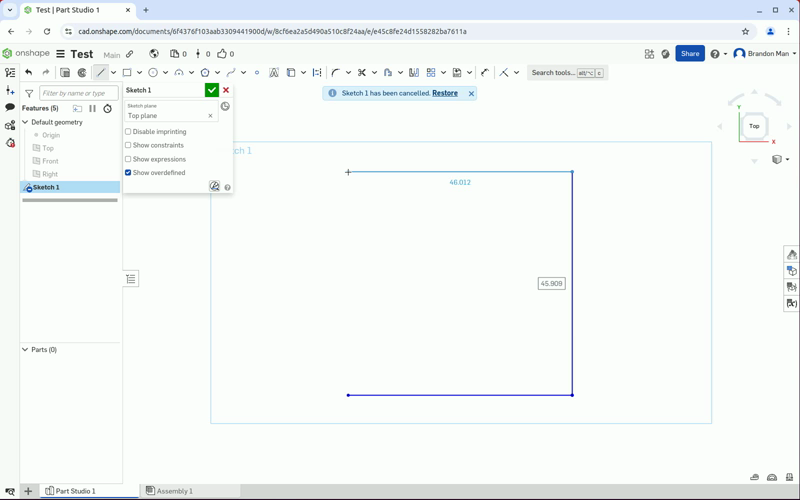
click(348, 171)
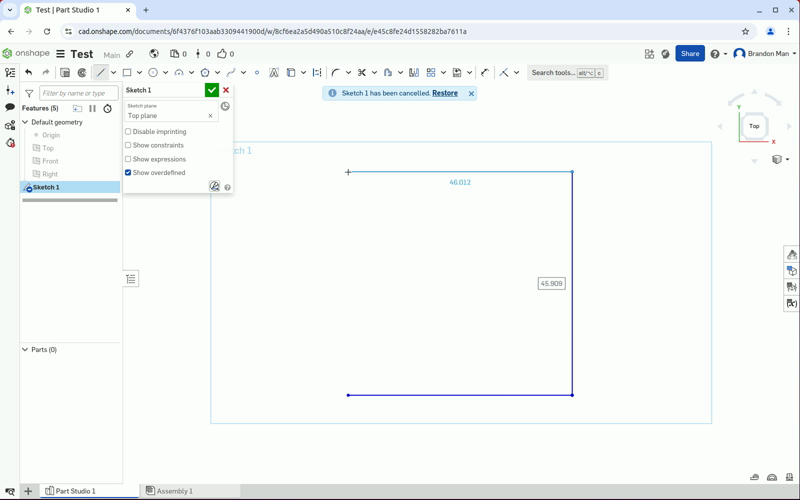
key_up(shift)
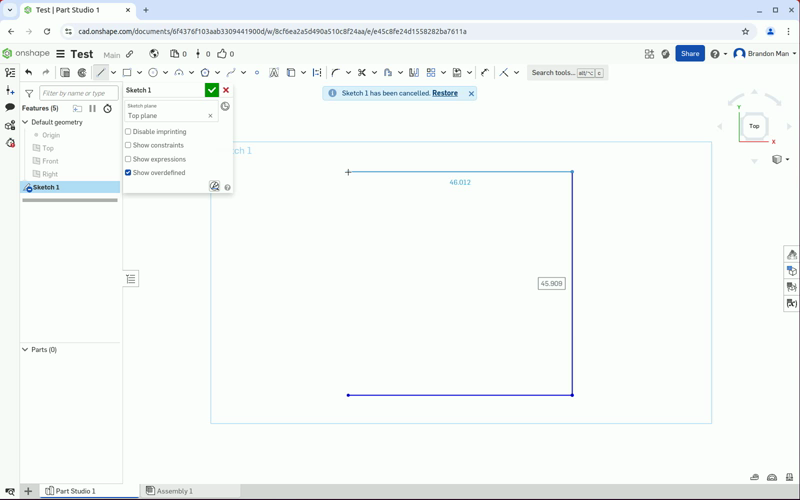
key_down(shift)
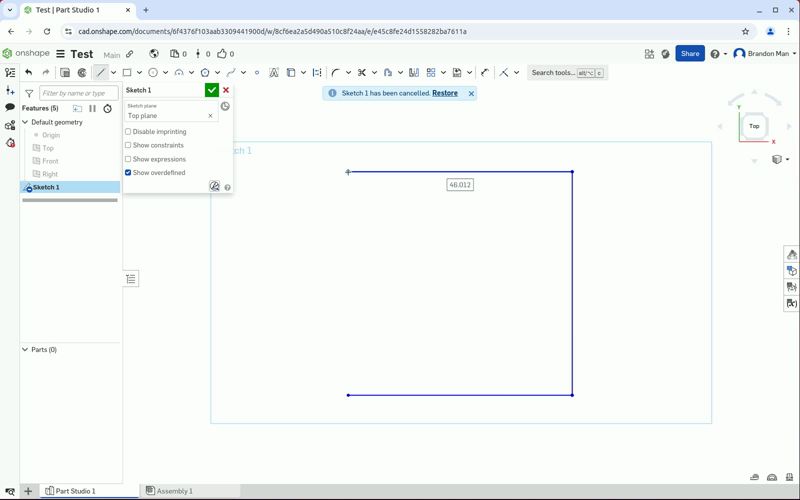
mouse_move(348, 395)
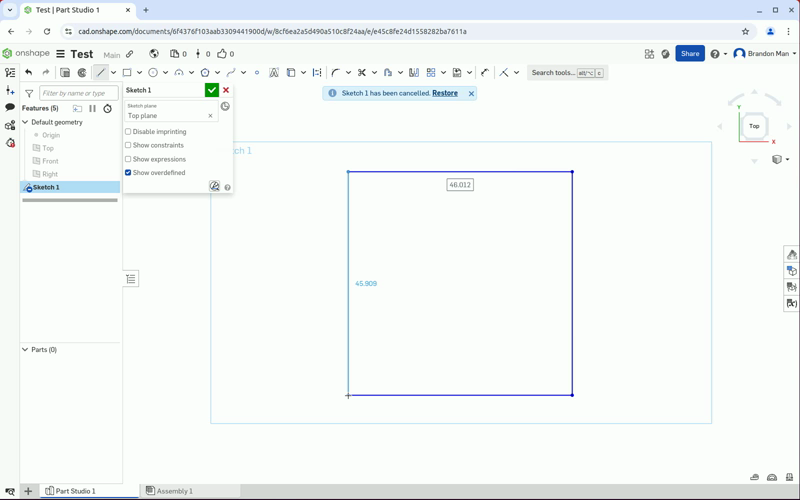
key_up(shift)
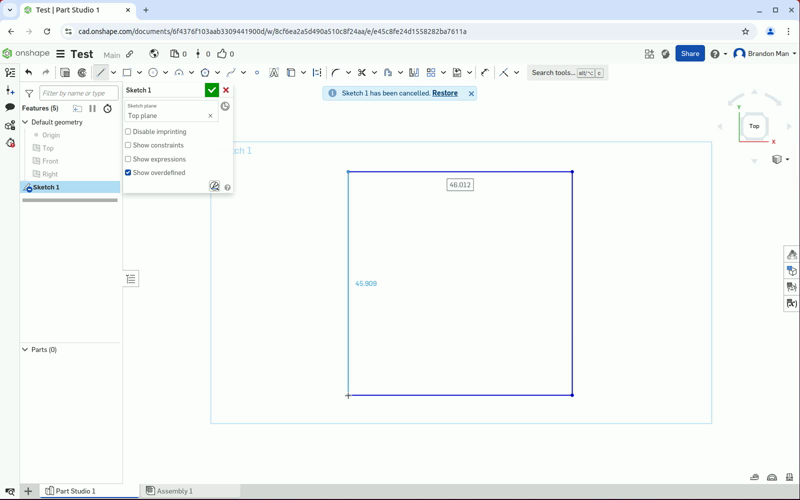
click(348, 395)
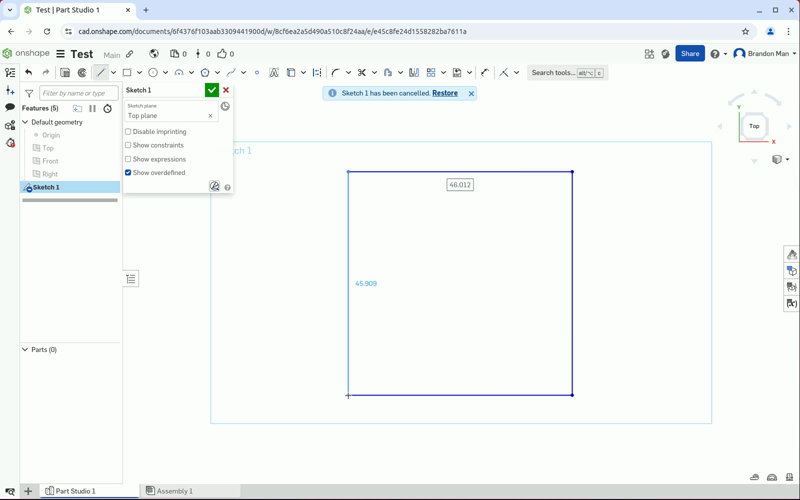
key(esc)
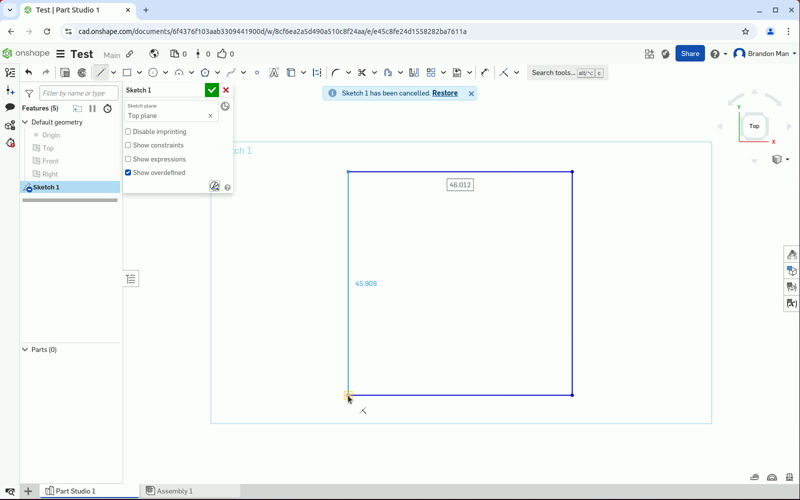
mouse_move(470, 240)
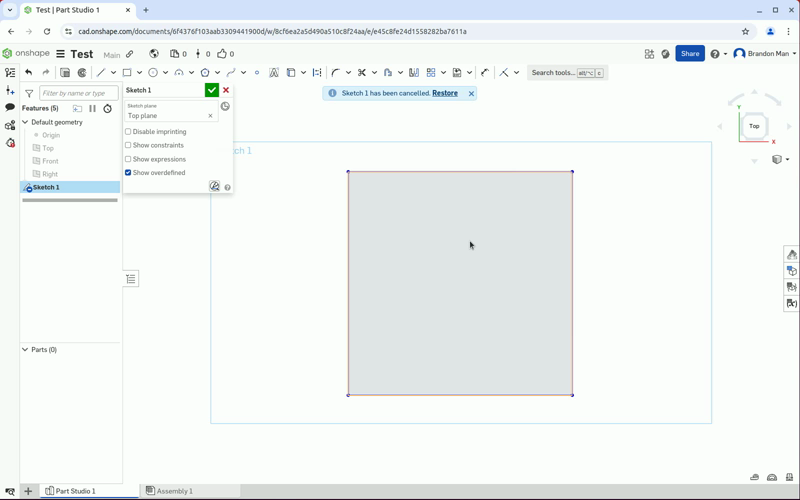
click(470, 240)
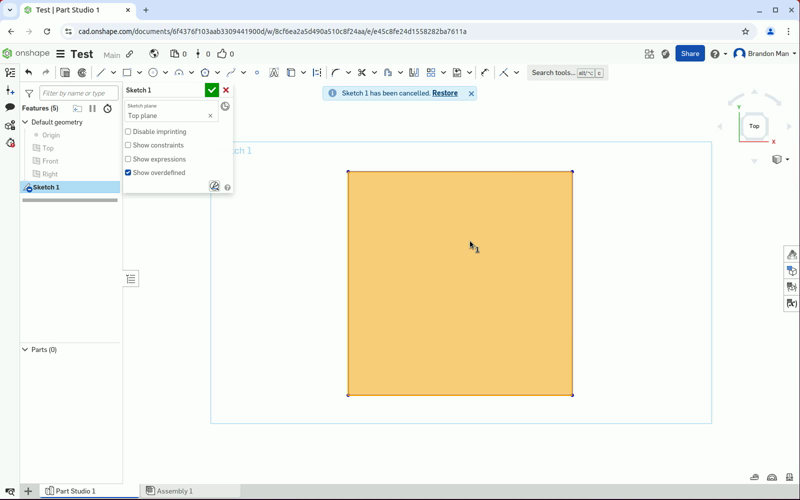
mouse_move(73, 352)
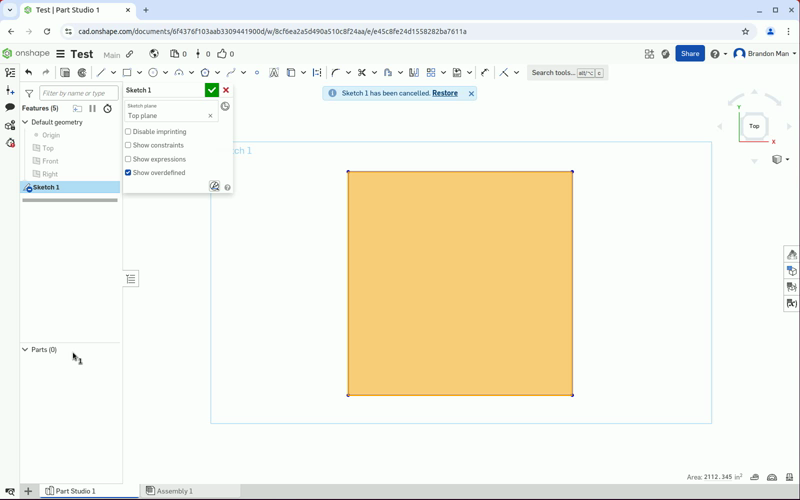
key(shift+y)
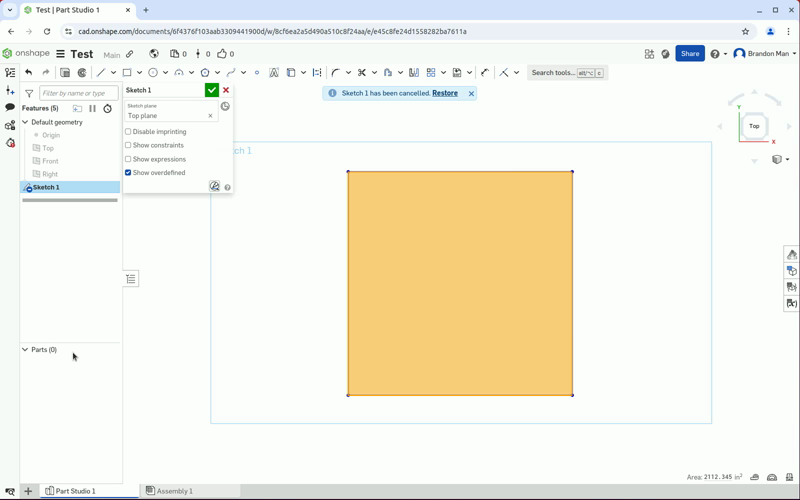
key(shift+e)
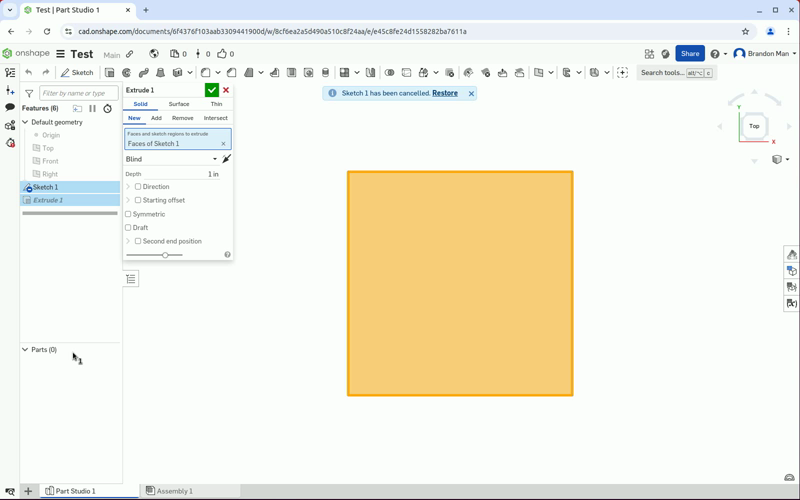
mouse_move(143, 106)
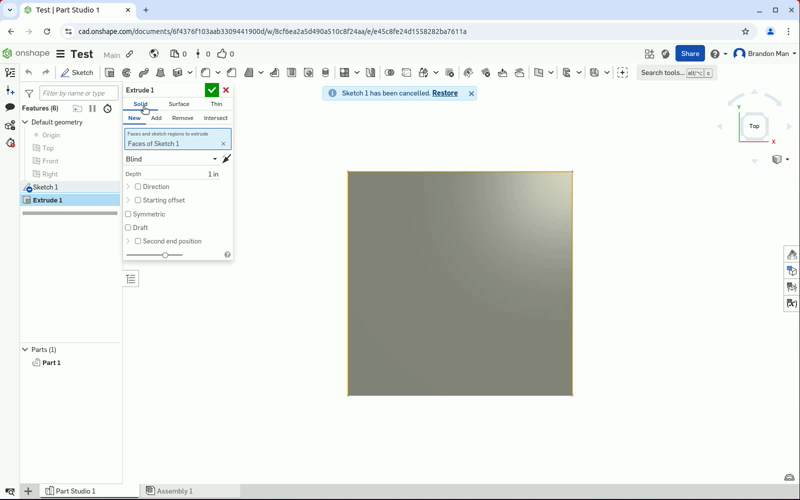
click(143, 106)
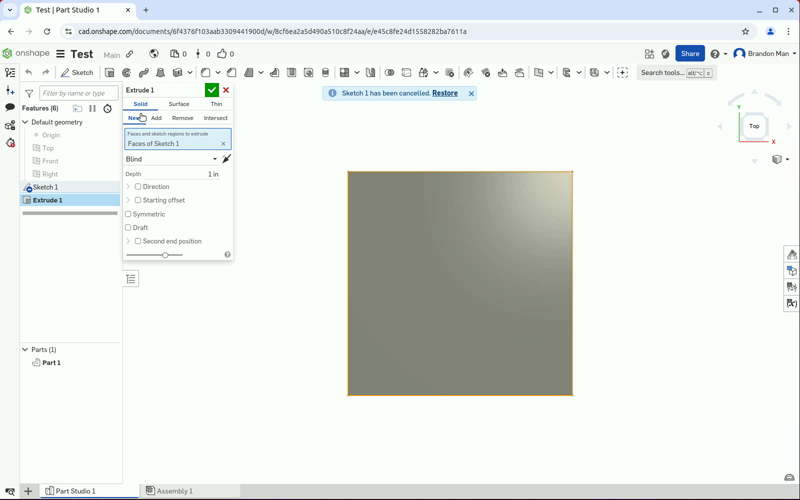
mouse_move(137, 120)
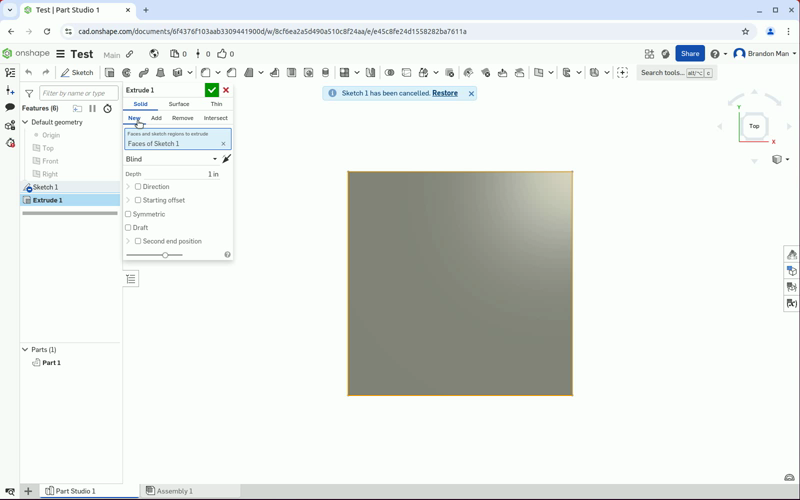
click(137, 120)
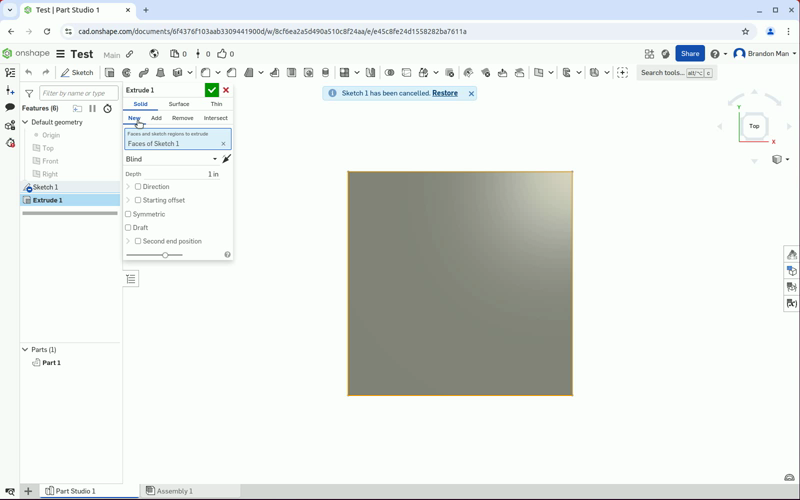
key(tab, 4)
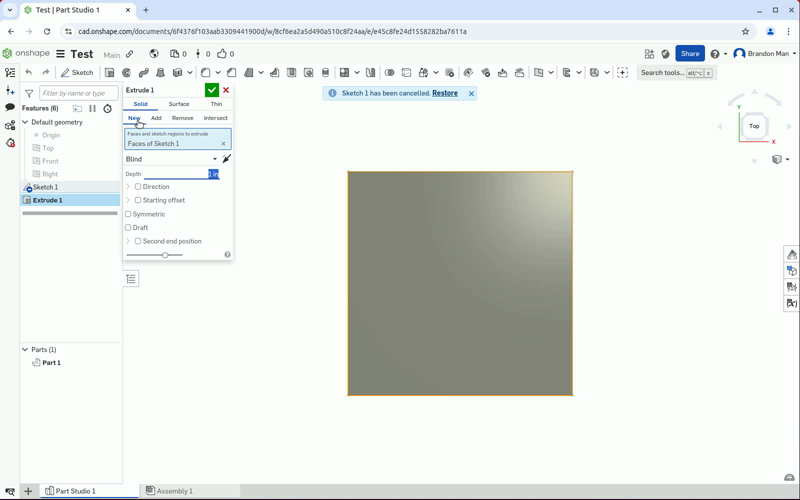
text(11.313)
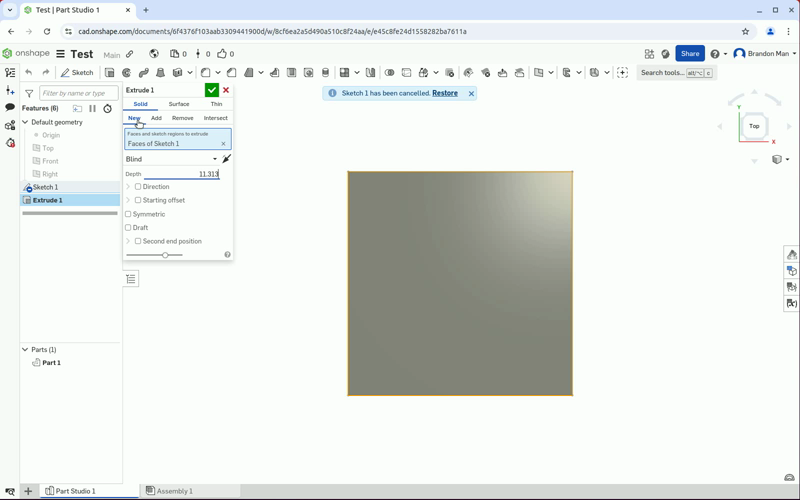
key(enter)
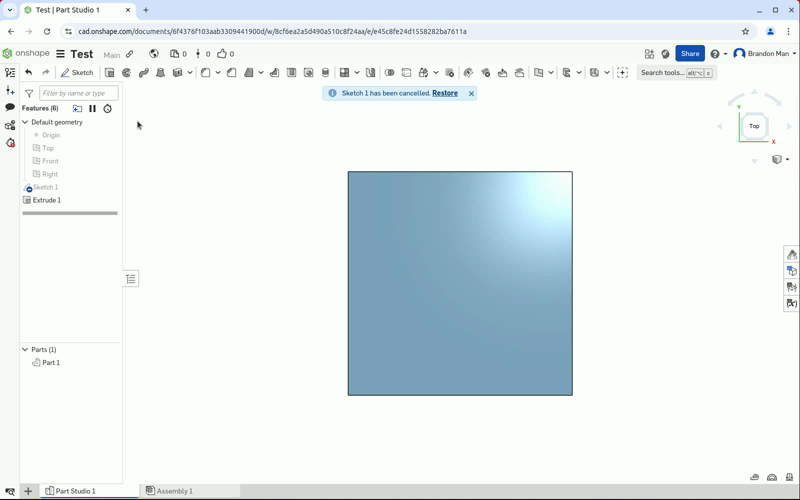
key(shift+h)
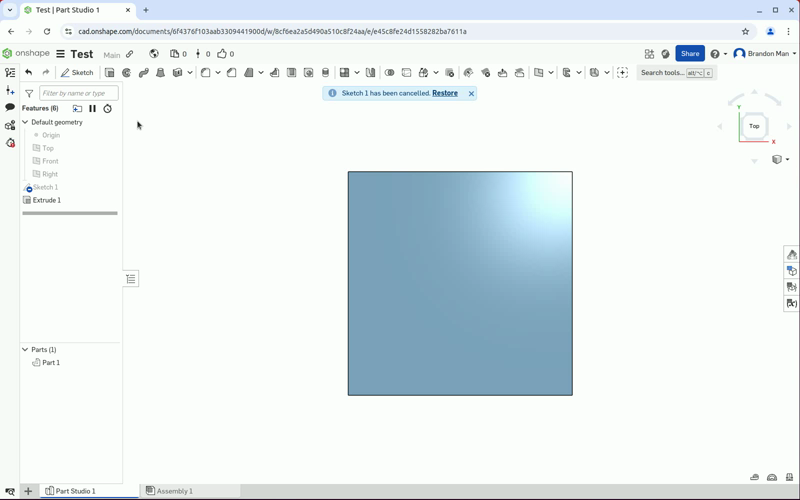
key(shift+h)
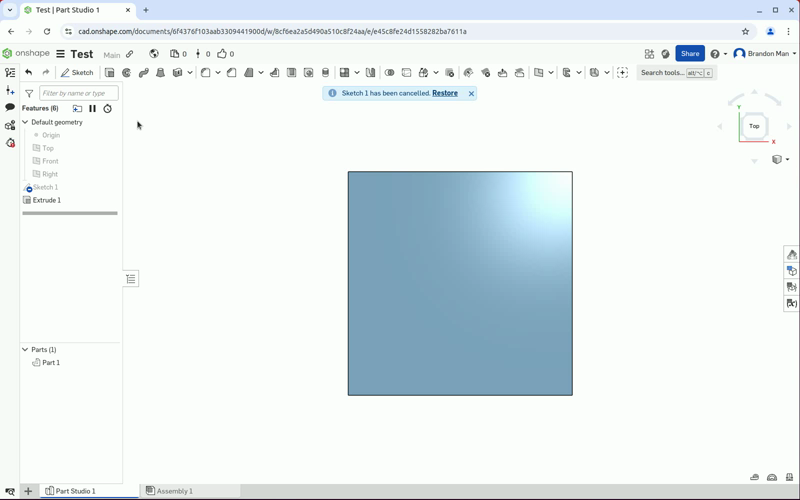
mouse_move(73, 189)
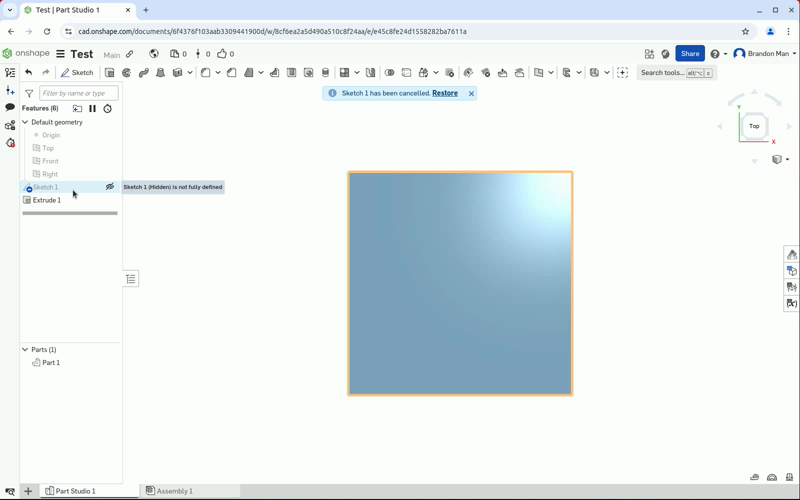
click(73, 189)
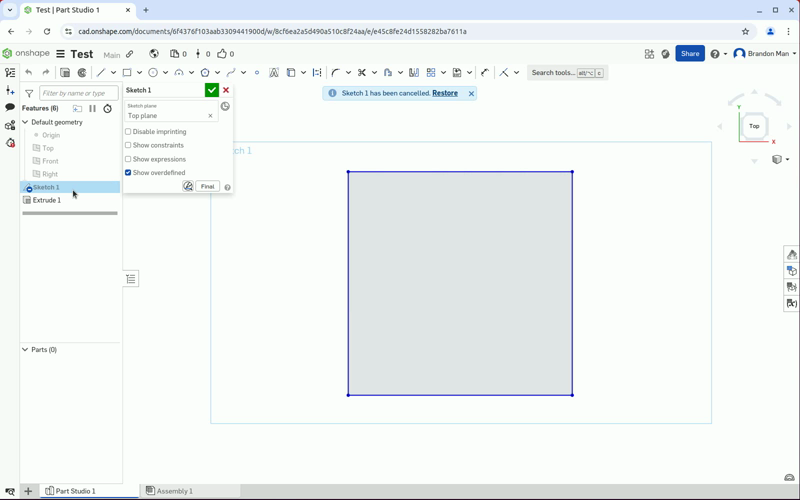
mouse_move(229, 92)
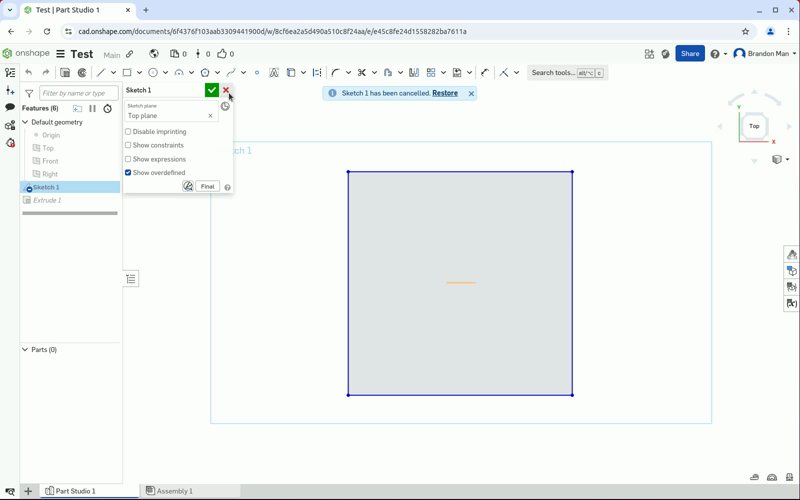
click(229, 92)
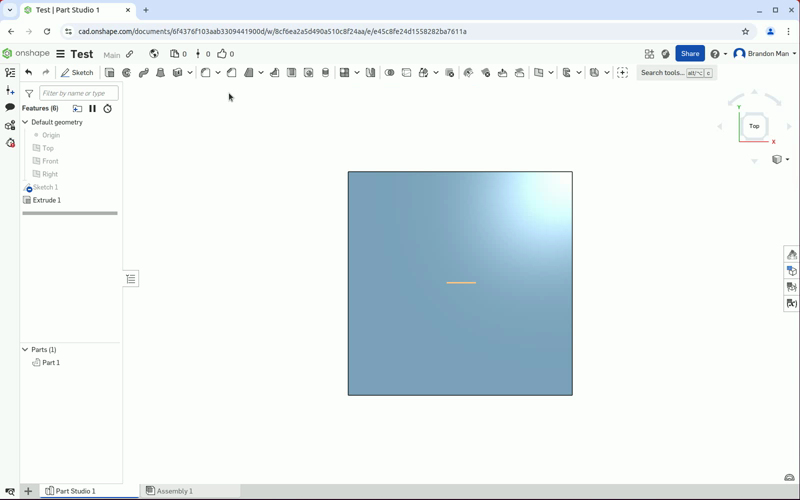
mouse_move(541, 75)
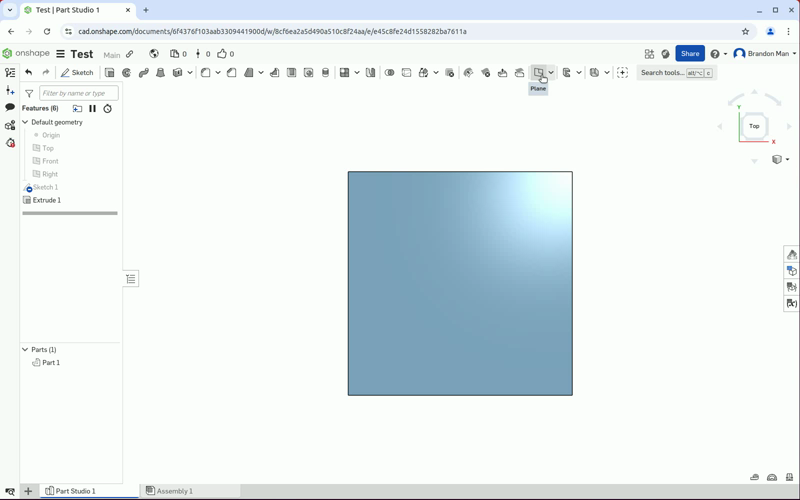
click(541, 75)
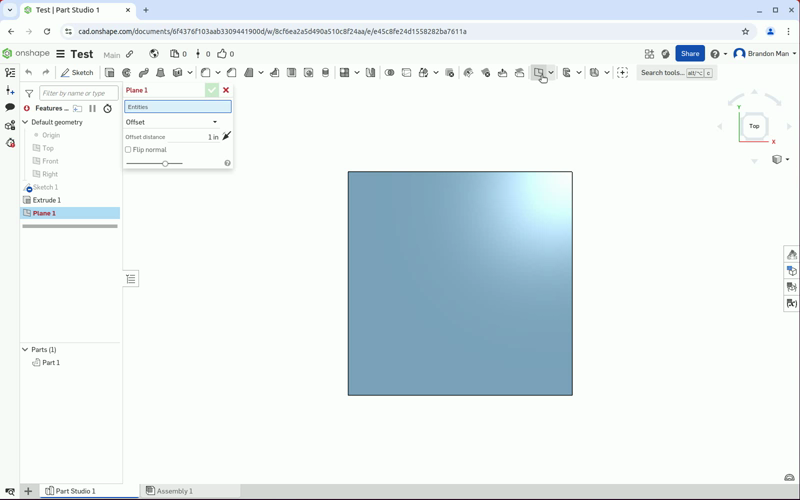
mouse_move(73, 150)
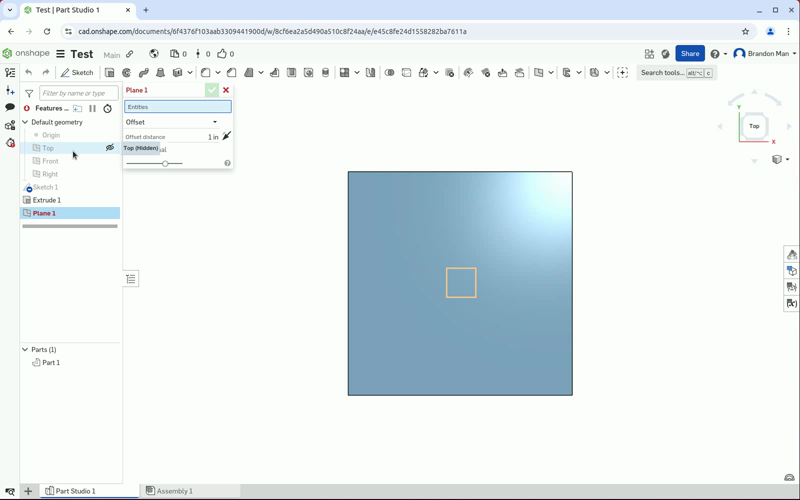
click(73, 150)
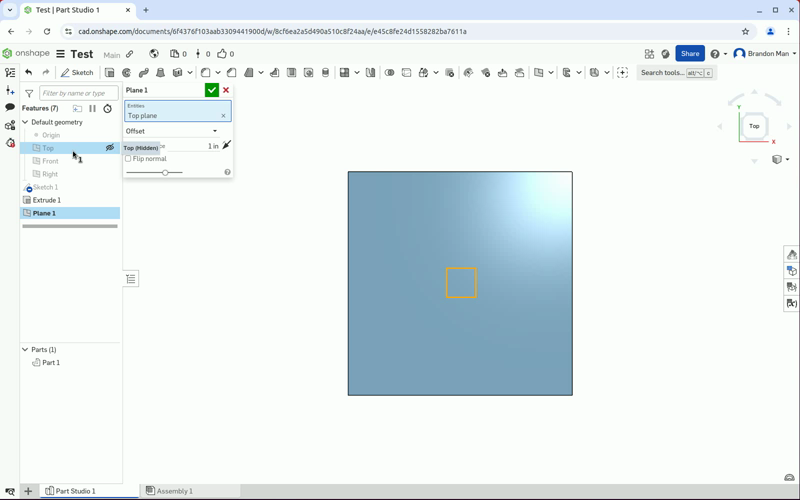
key(tab, 2)
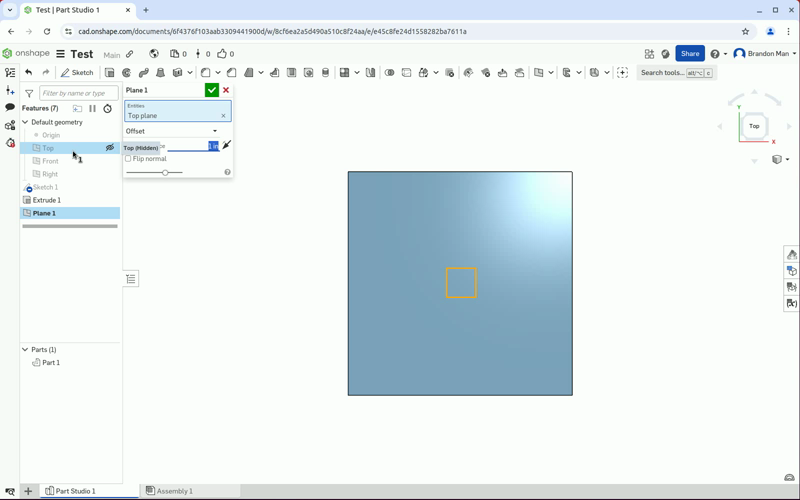
text(11.308)
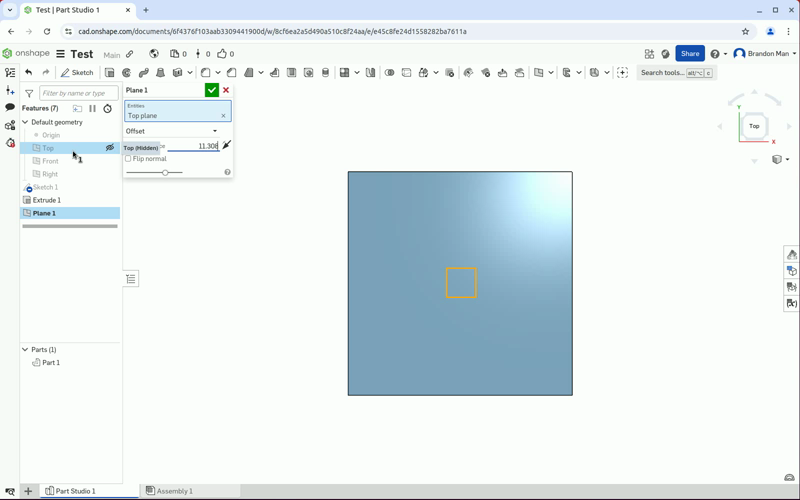
key(enter, 2)
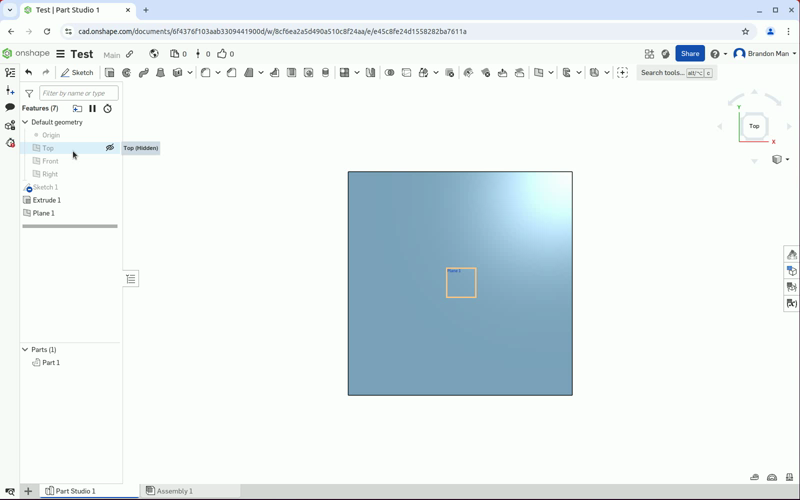
key(shift+s)
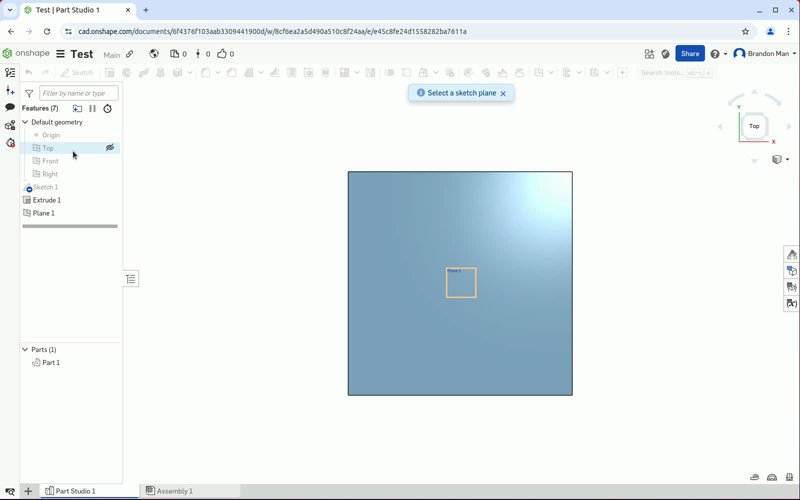
mouse_move(73, 215)
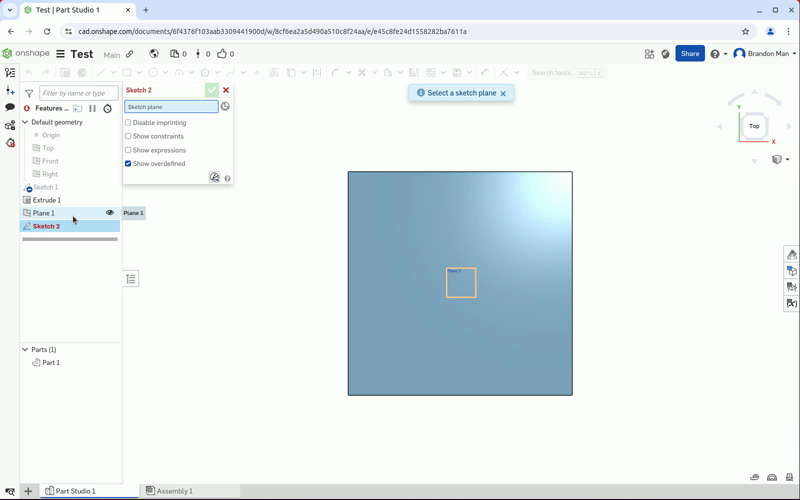
click(73, 215)
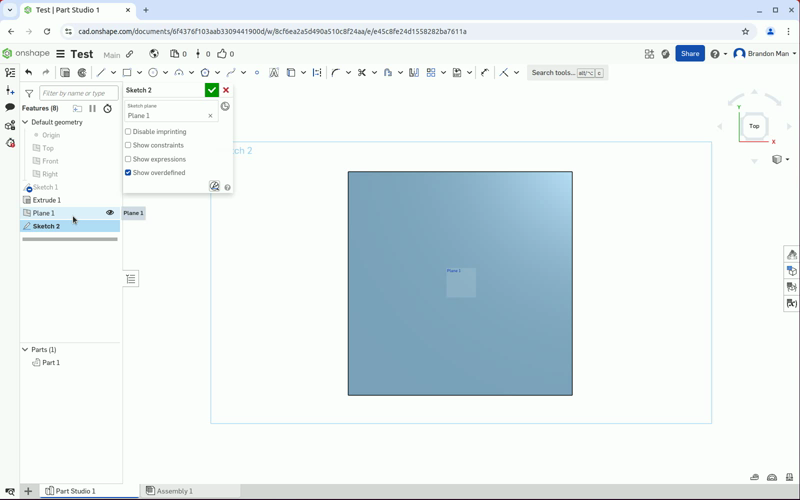
mouse_move(73, 352)
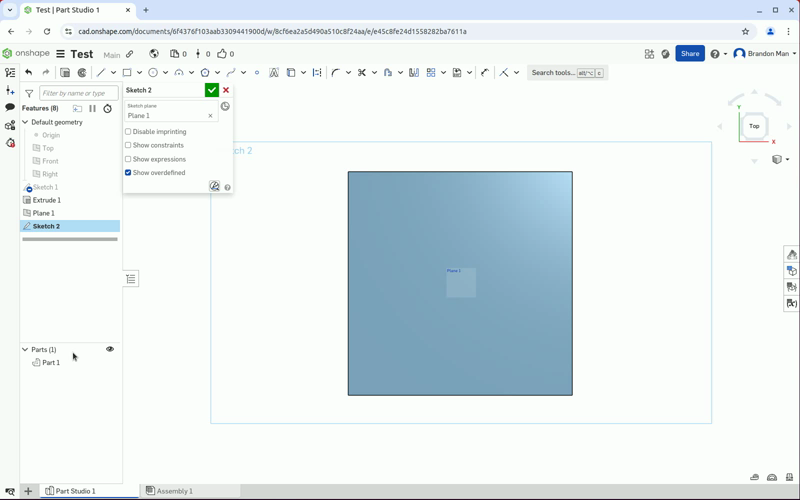
key(y)
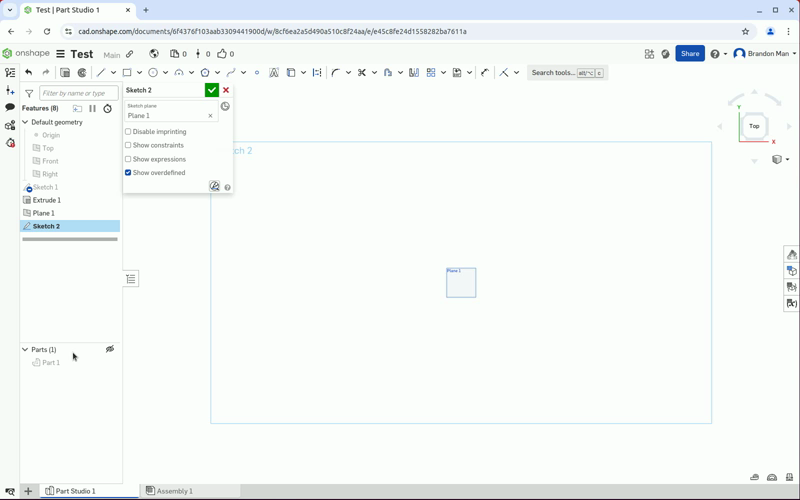
key(l)
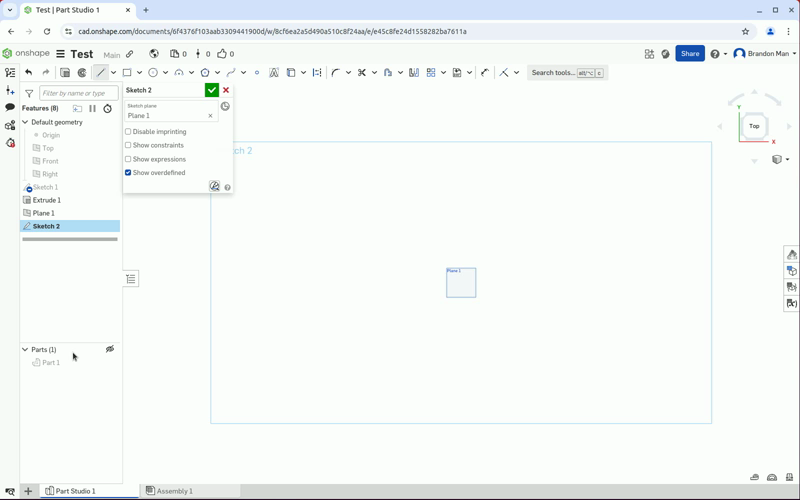
key_down(shift)
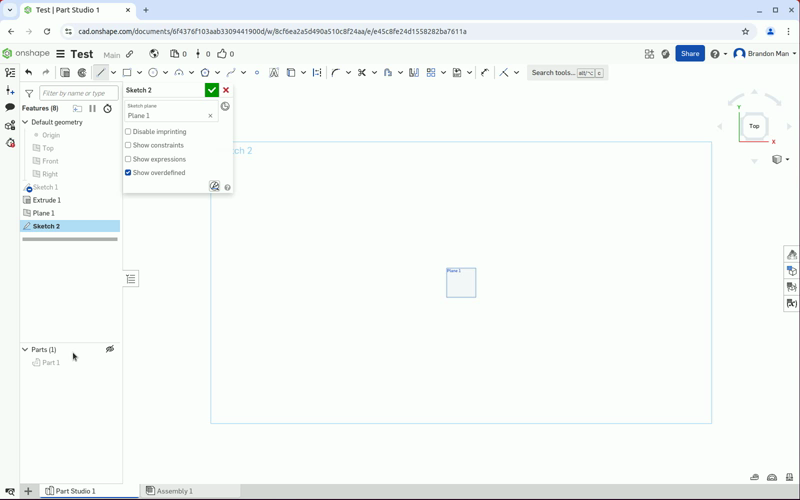
mouse_move(376, 240)
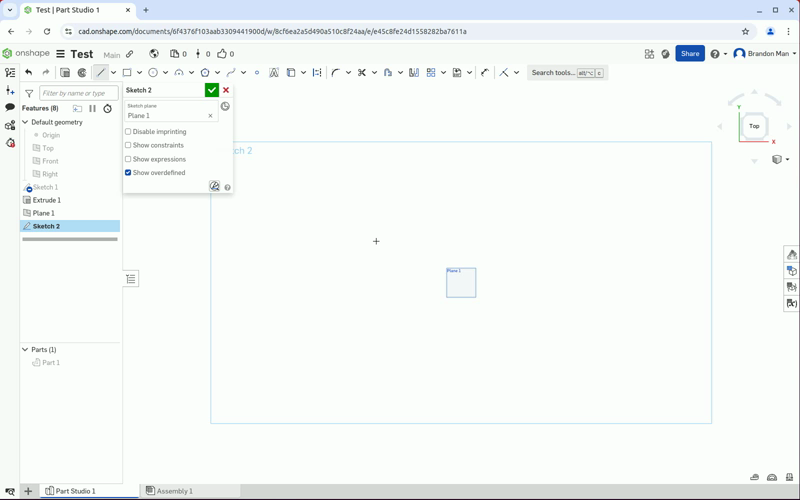
click(376, 240)
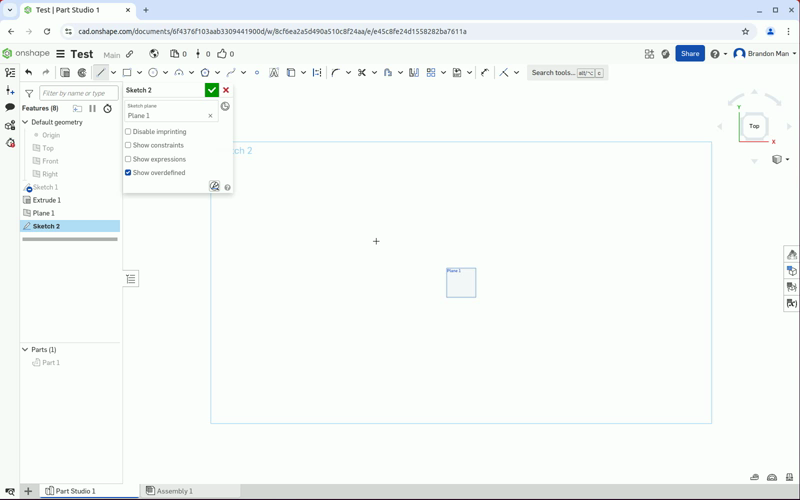
key_up(shift)
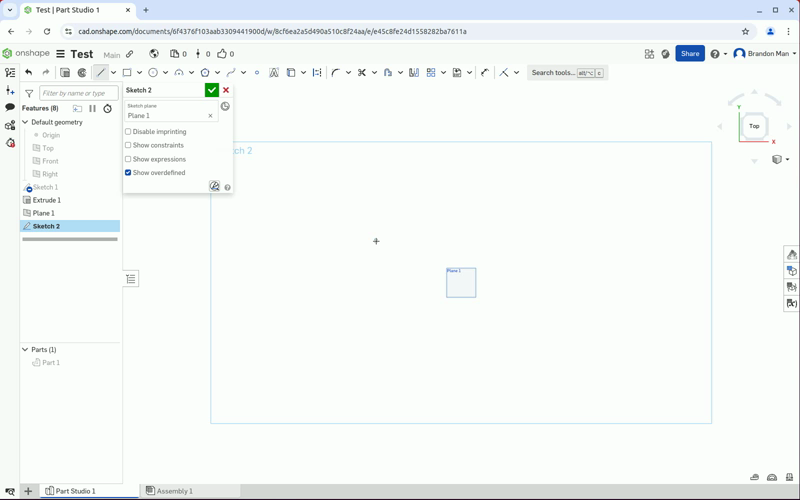
key_down(shift)
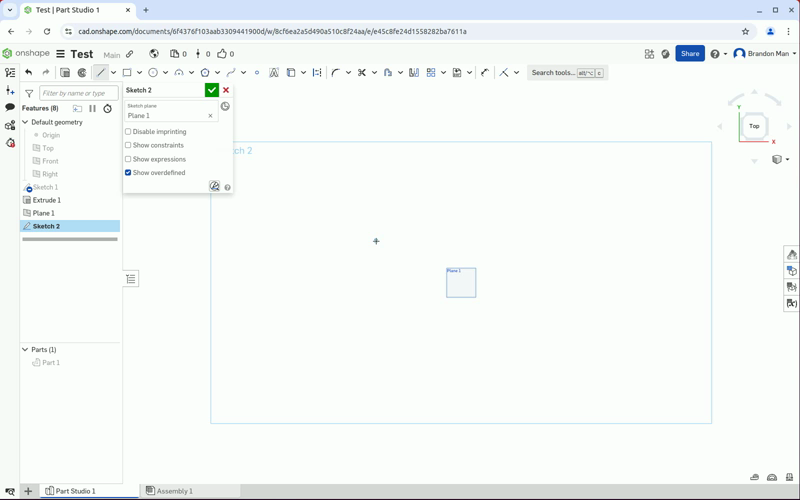
mouse_move(406, 240)
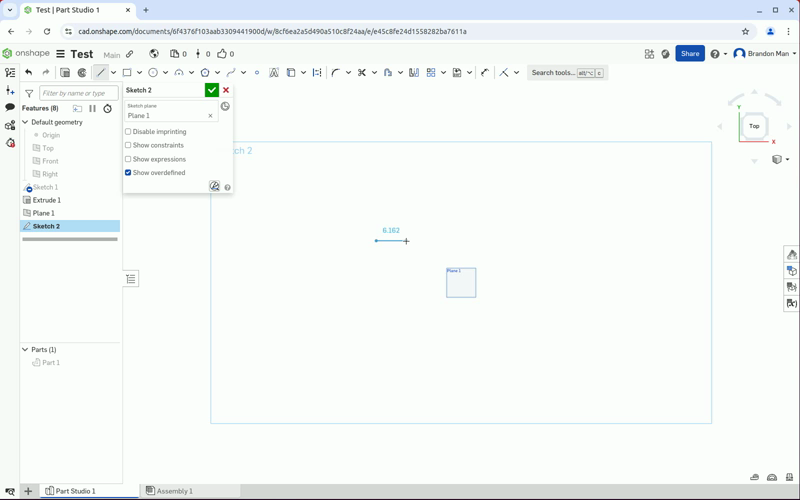
mouse_move(419, 240)
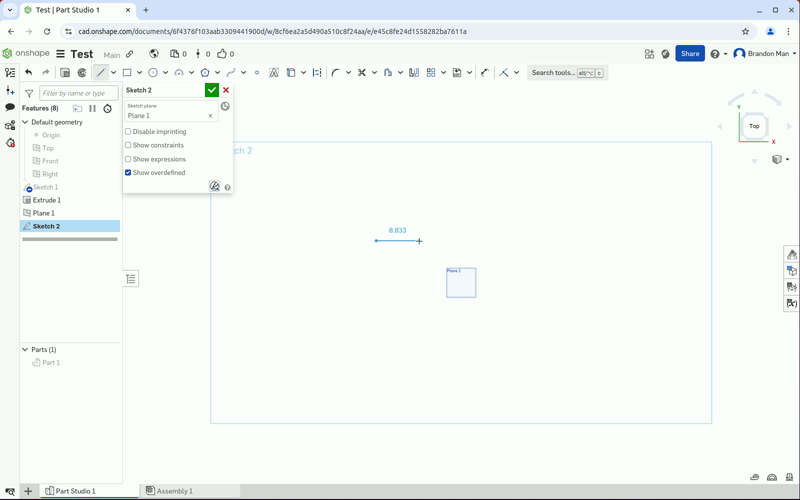
click(419, 240)
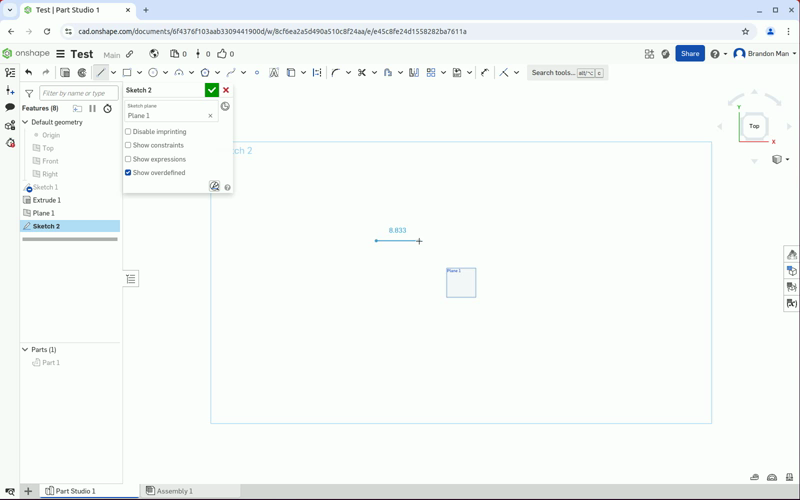
key_up(shift)
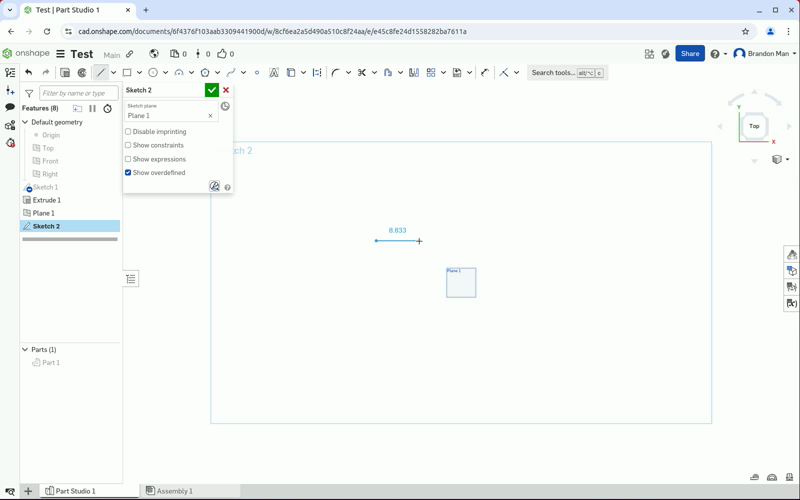
key_down(shift)
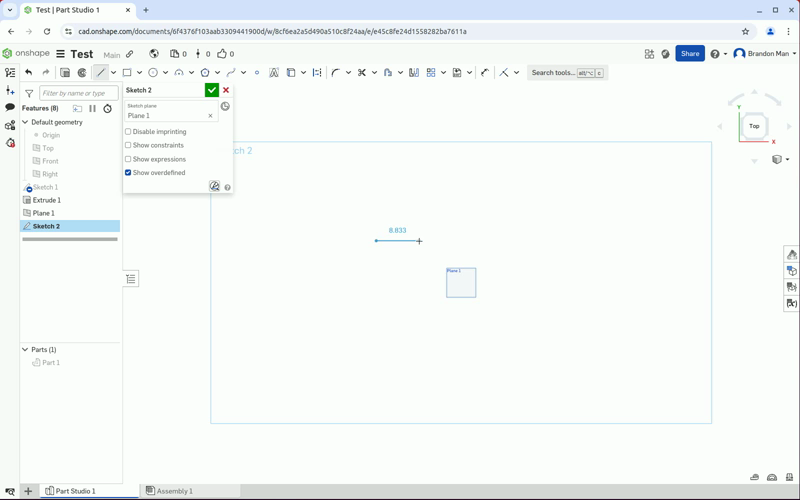
mouse_move(449, 240)
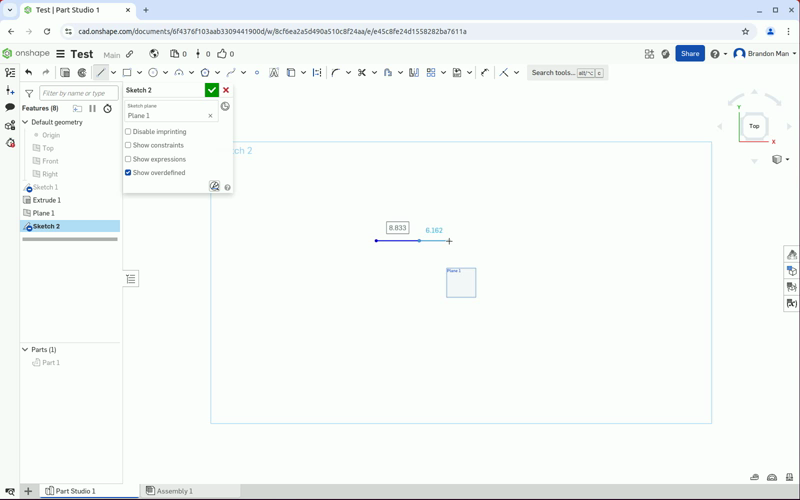
mouse_move(419, 197)
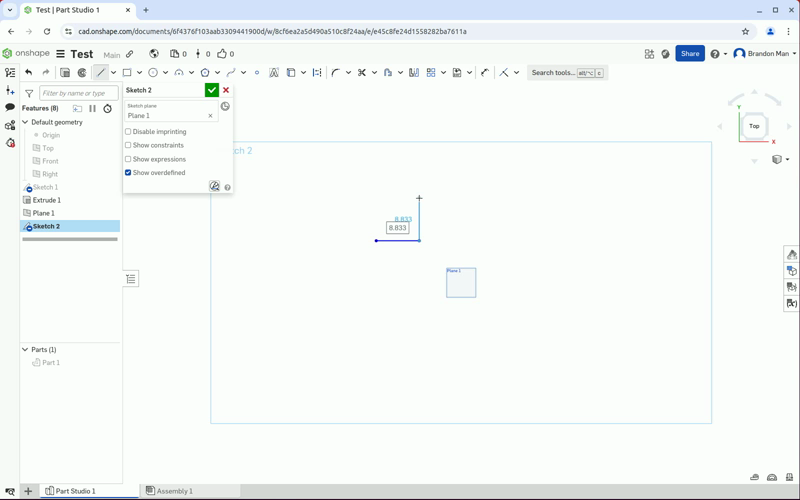
click(419, 197)
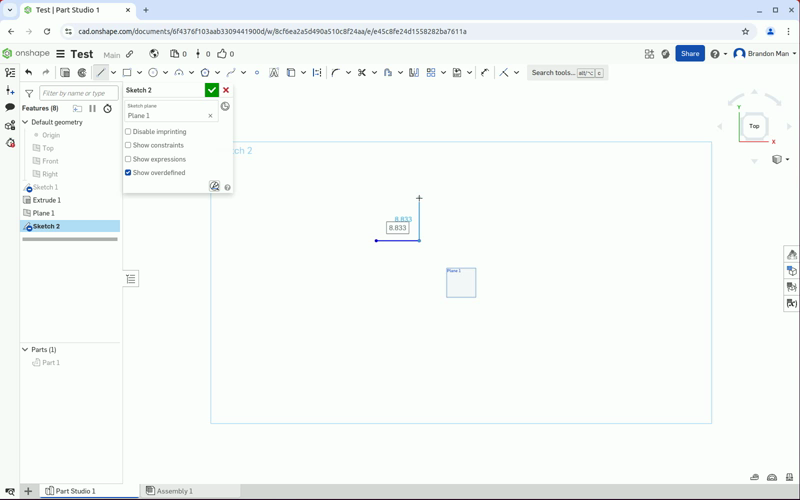
key_up(shift)
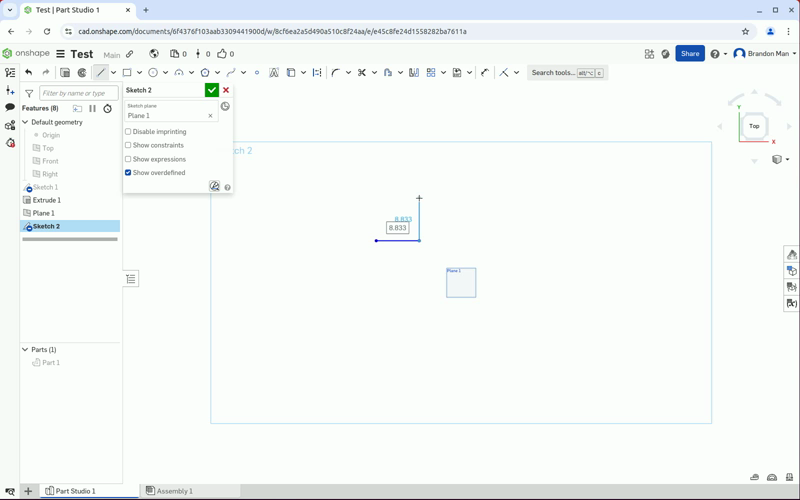
key_down(shift)
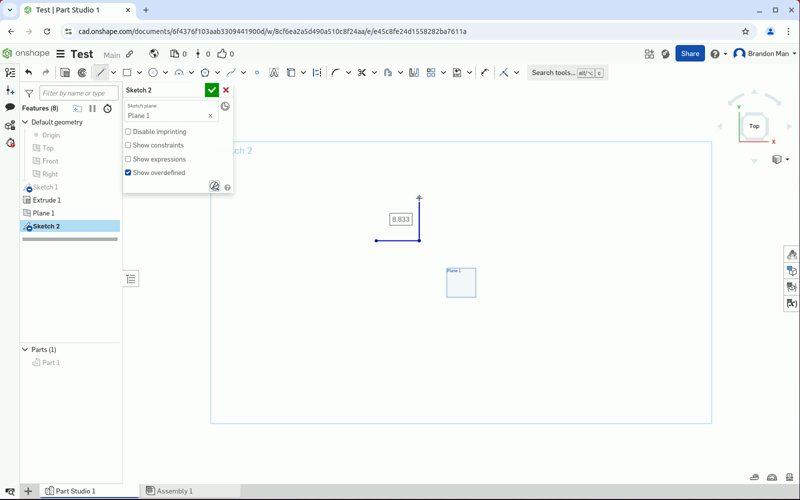
mouse_move(449, 197)
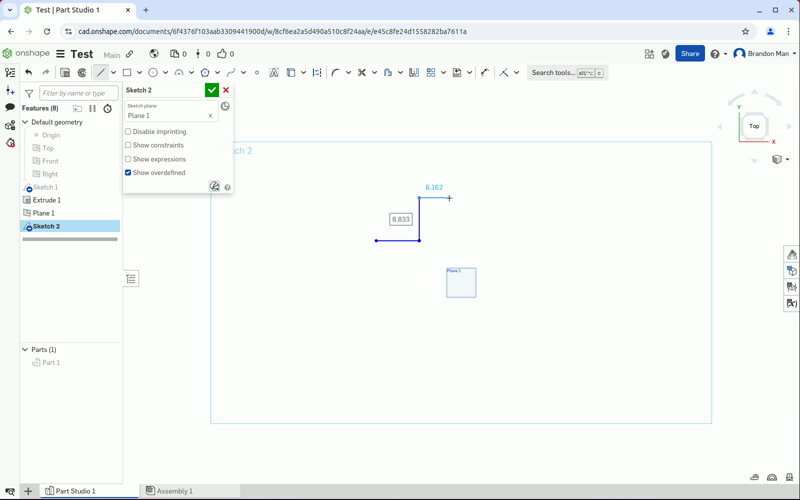
mouse_move(376, 197)
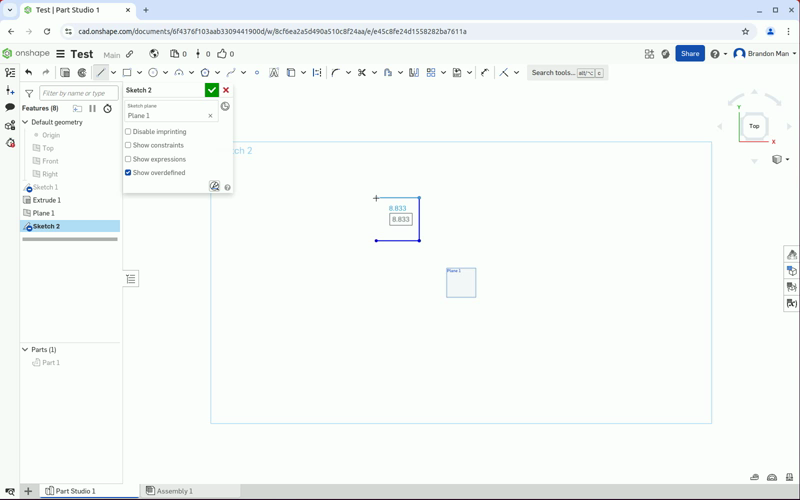
click(376, 197)
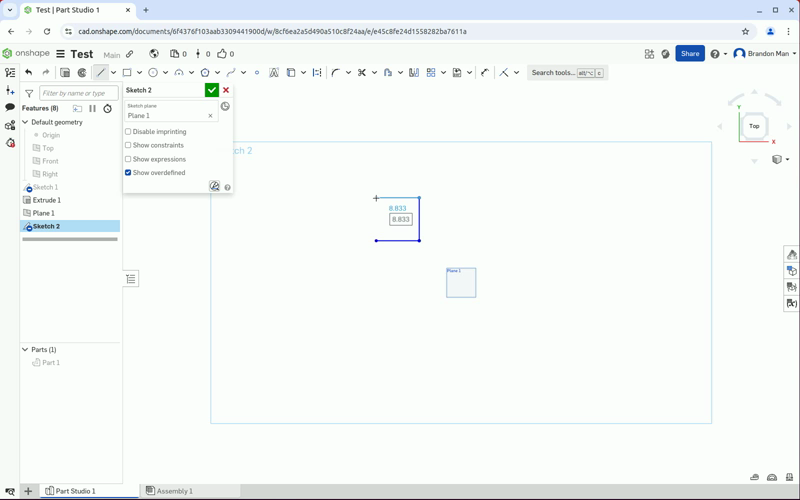
key_up(shift)
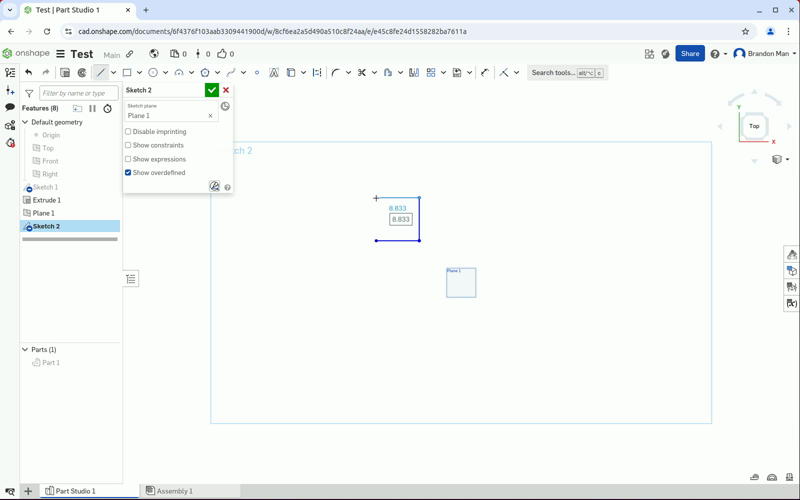
mouse_move(406, 197)
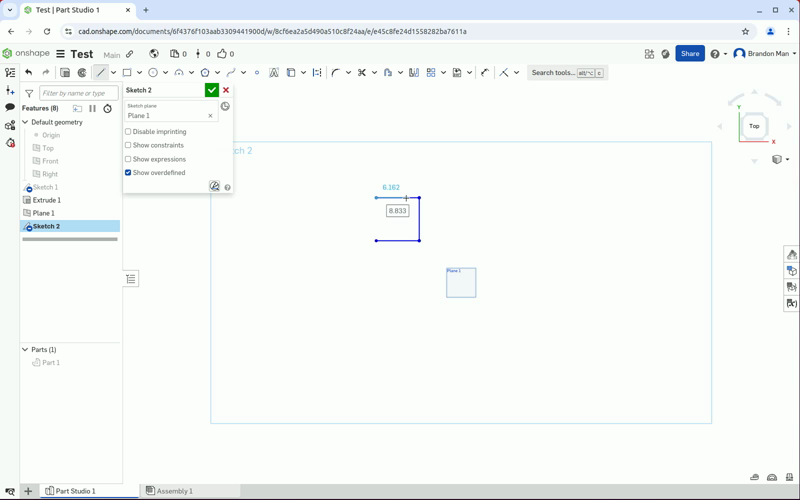
key_down(shift)
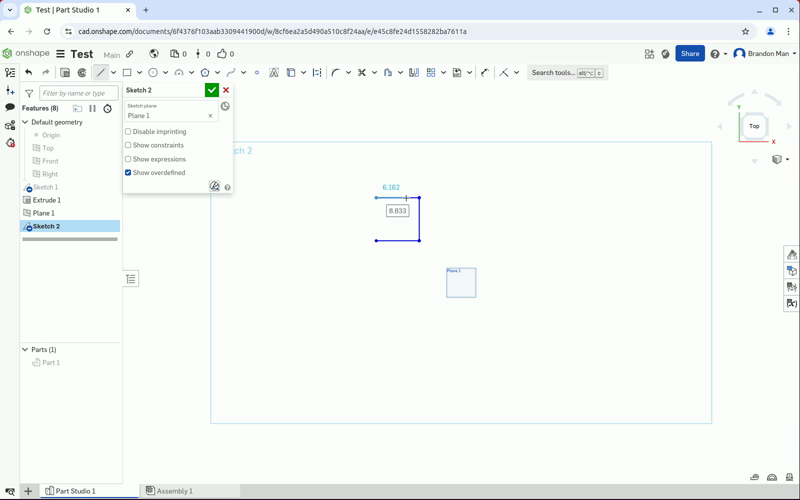
mouse_move(376, 240)
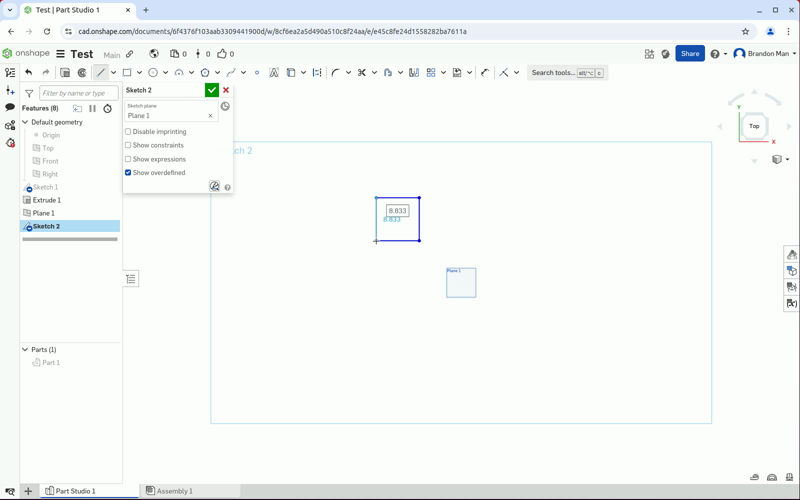
key_up(shift)
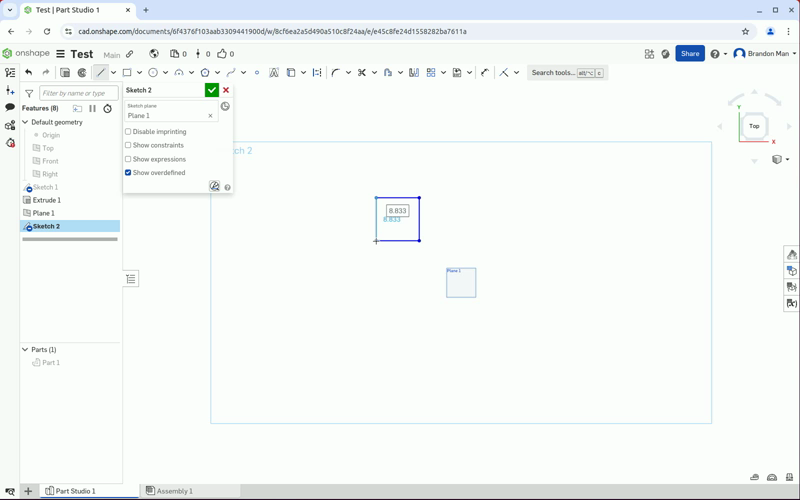
click(376, 240)
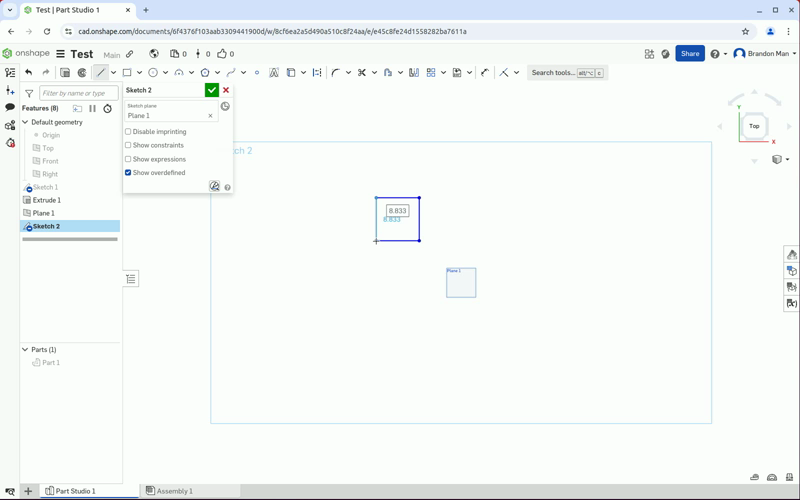
key(esc)
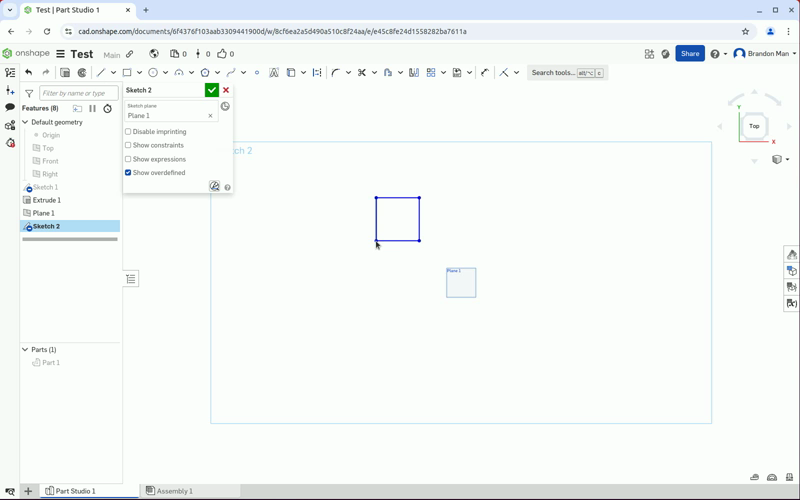
mouse_move(403, 213)
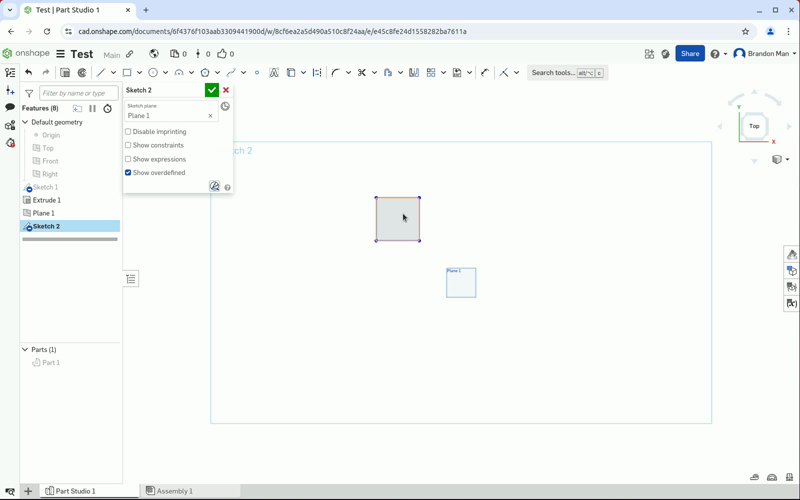
click(403, 213)
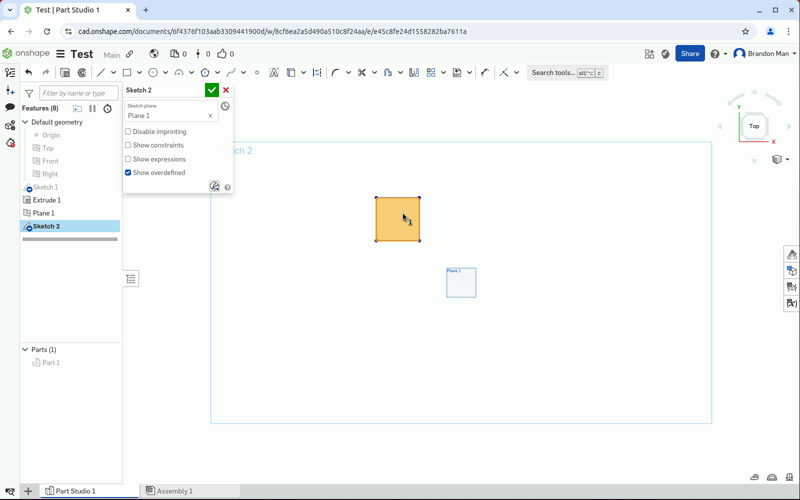
mouse_move(73, 352)
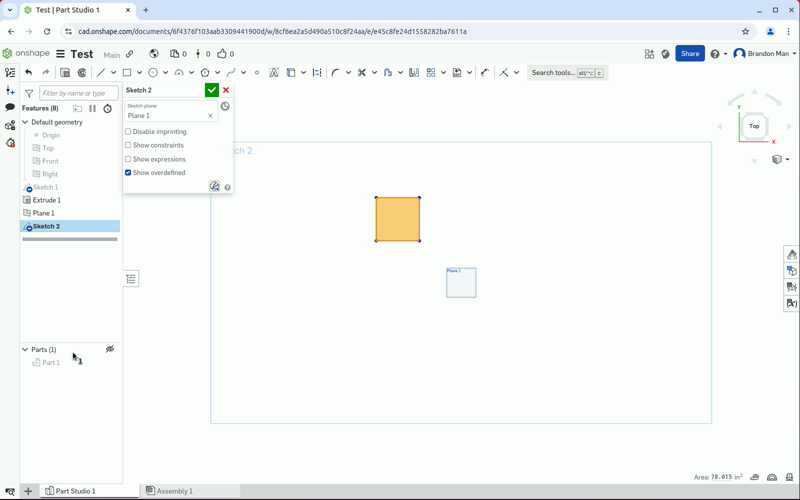
key(shift+y)
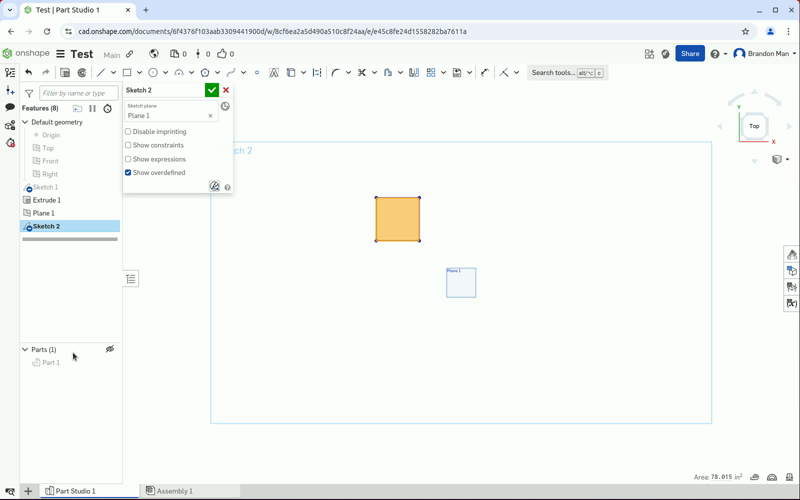
key(shift+e)
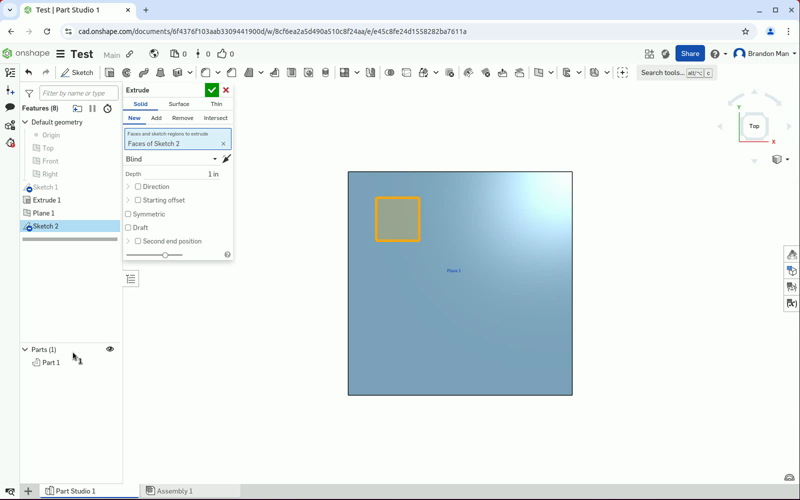
mouse_move(143, 106)
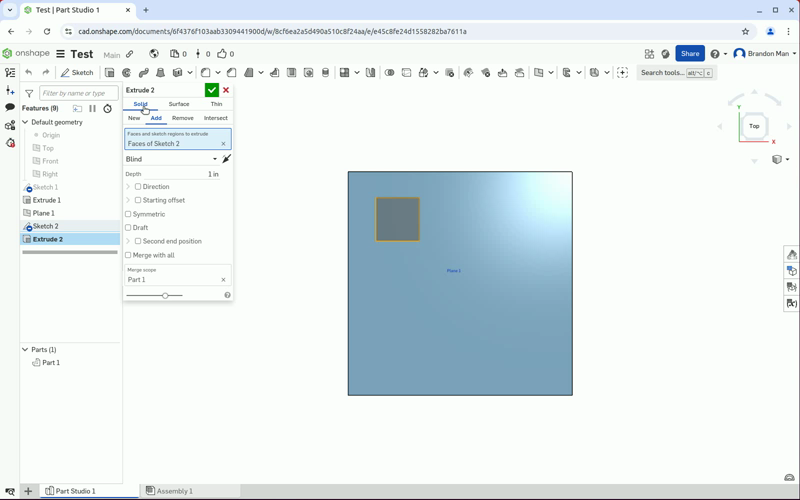
click(143, 106)
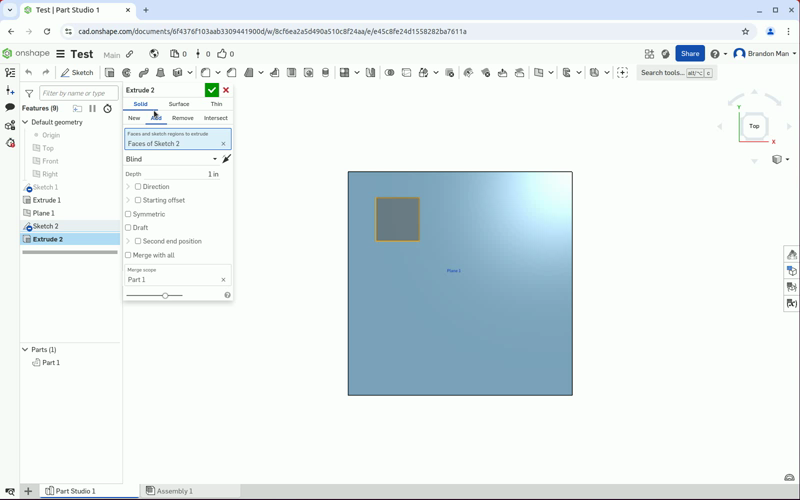
mouse_move(186, 120)
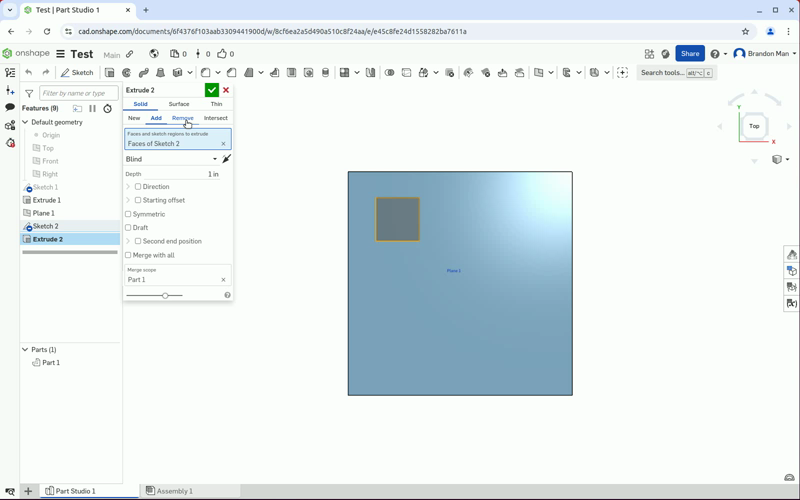
click(186, 120)
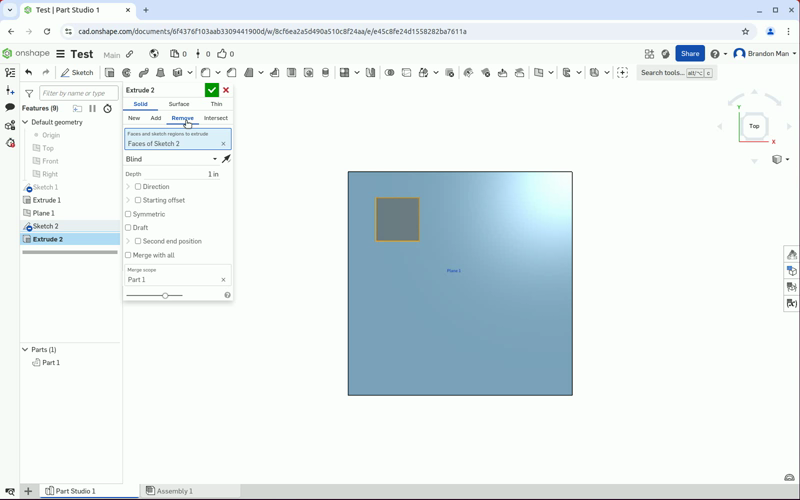
key(tab, 4)
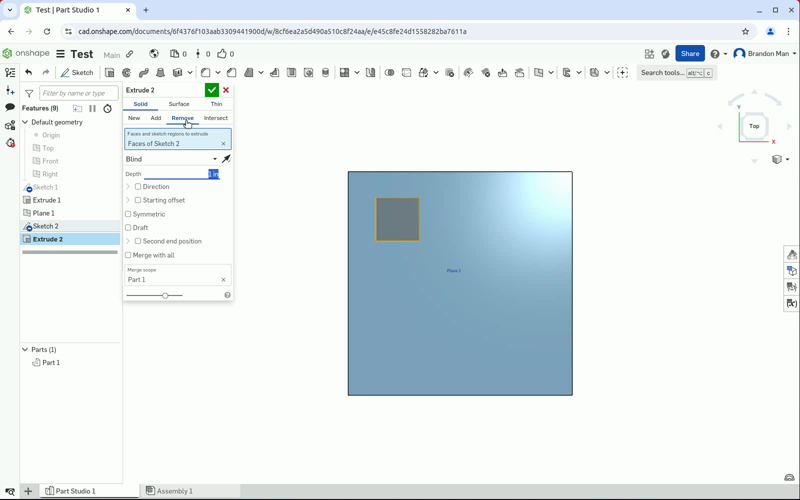
text(2.889)
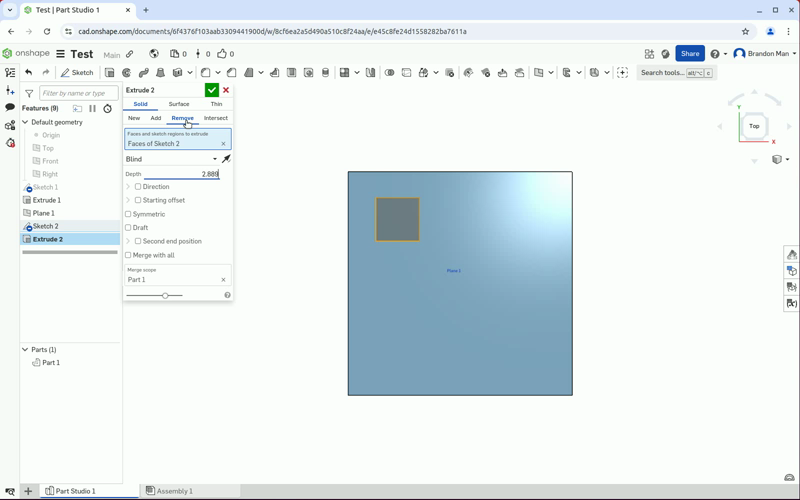
key(tab, 6)
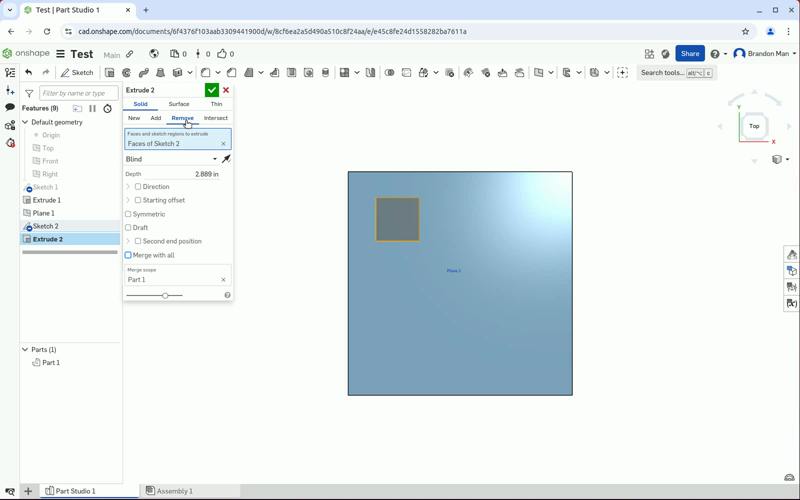
key(space)
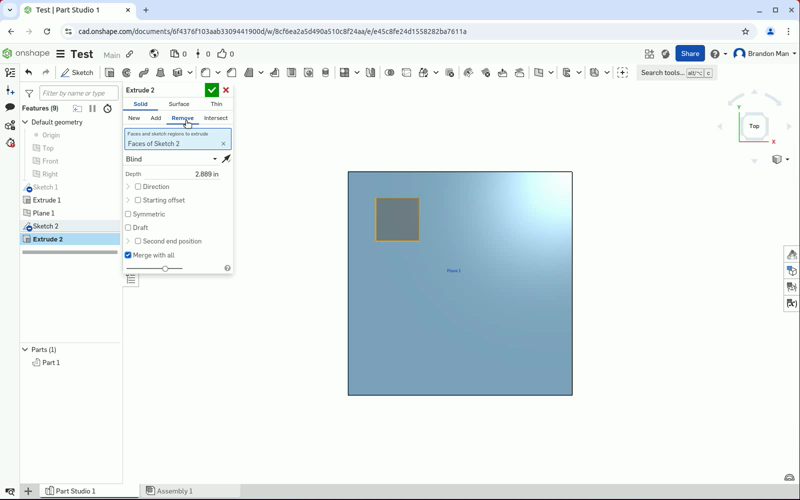
key(enter)
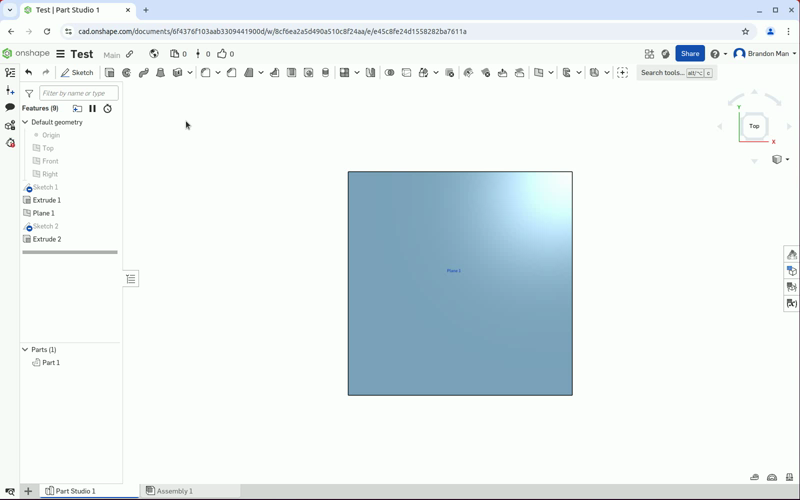
key(shift+h)
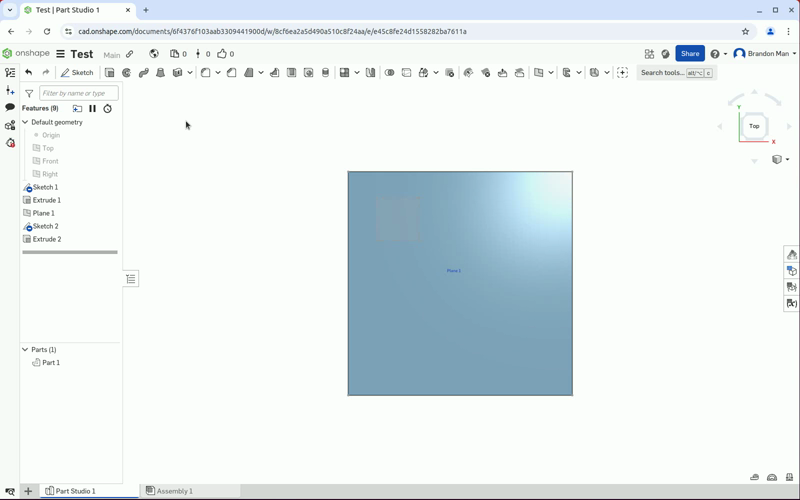
key(shift+h)
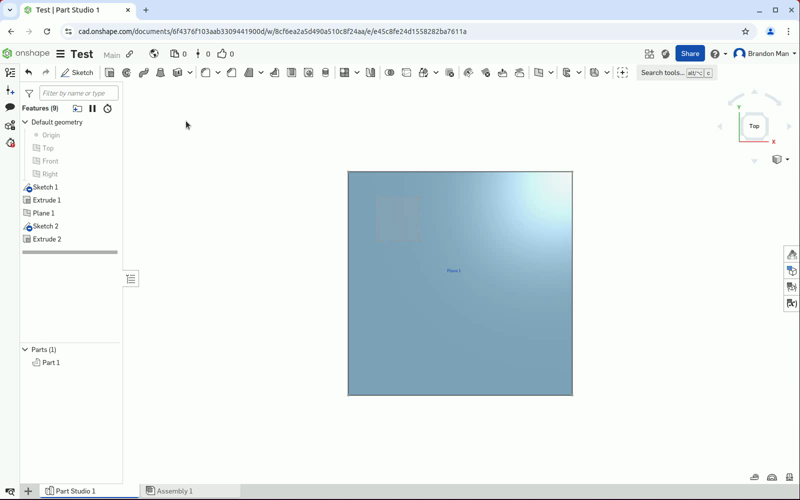
key(shift+7)
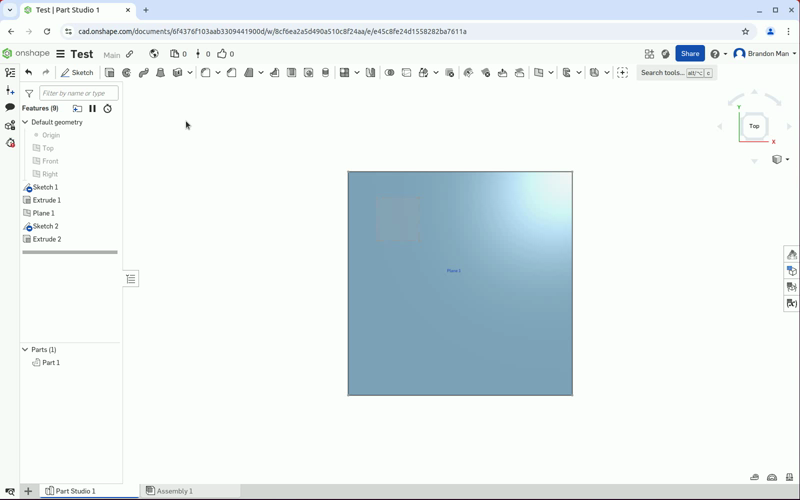
key(up, 3)
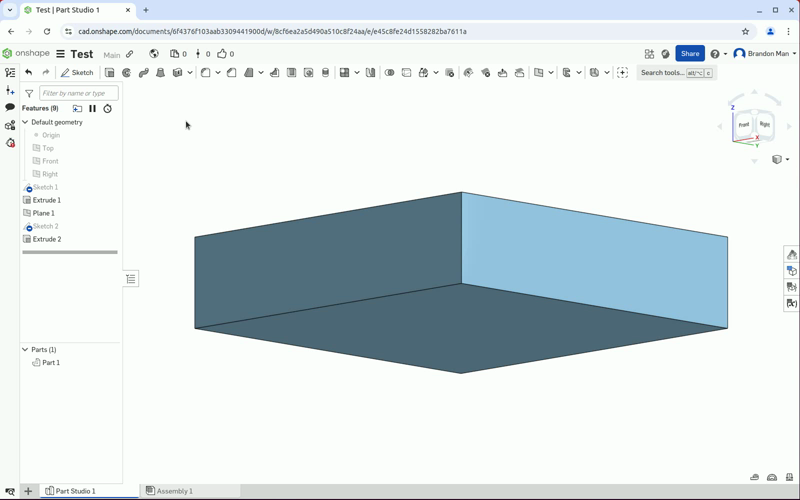
key(left, 3)
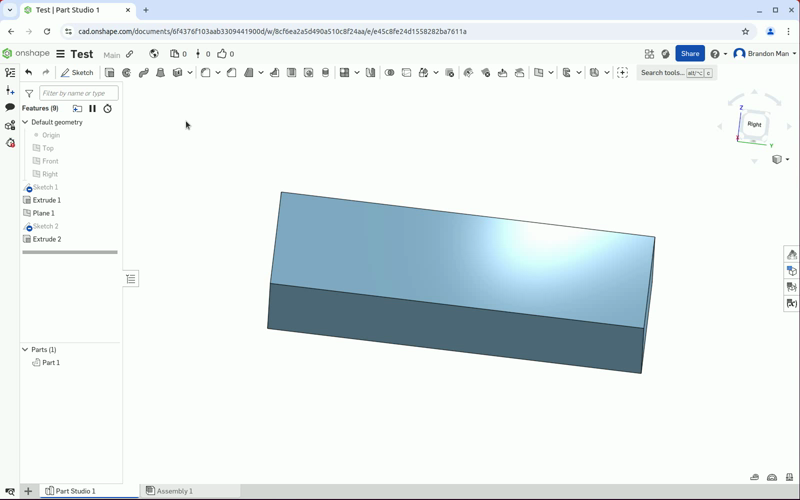
key(right, 3)
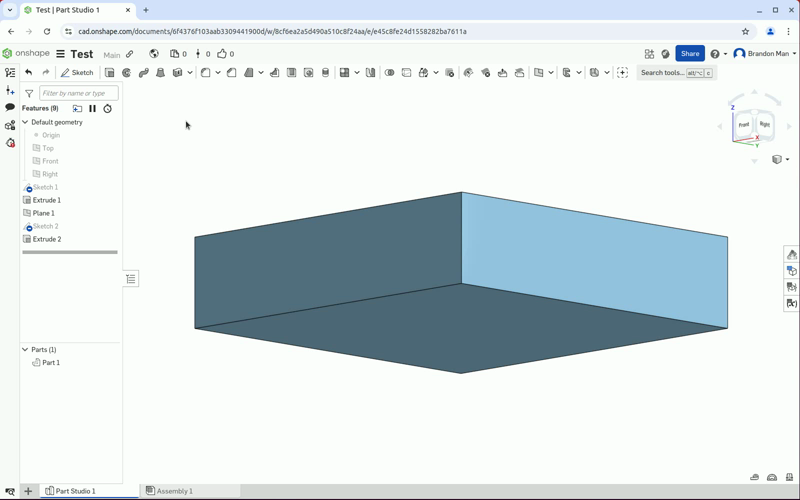
key(down, 3)
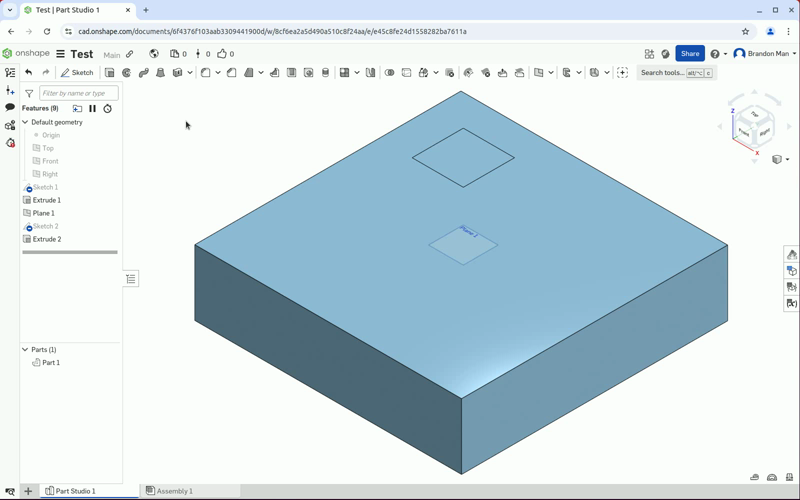
mouse_move(73, 189)
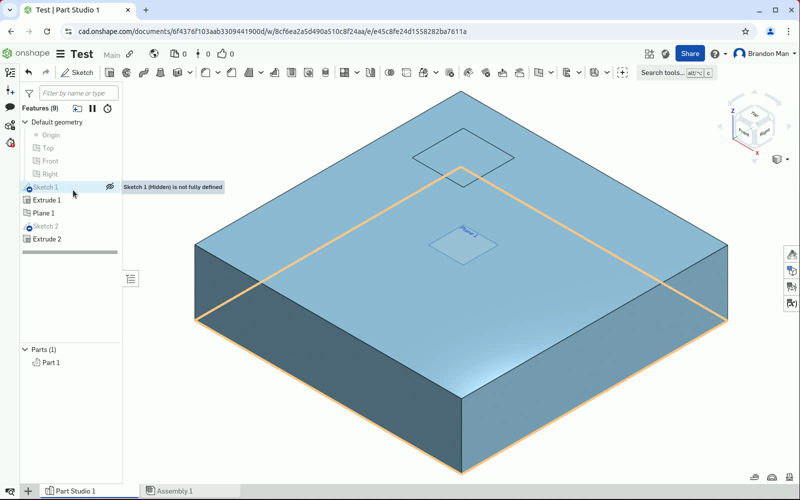
click(73, 189)